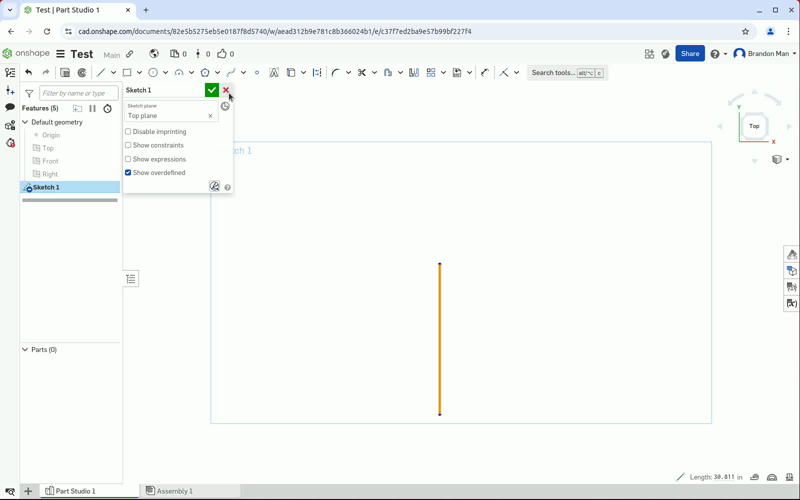
key(shift+h)
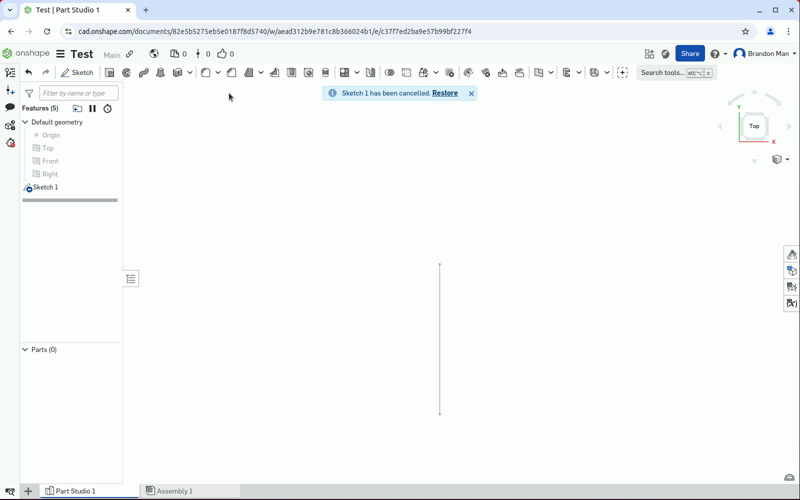
mouse_move(73, 352)
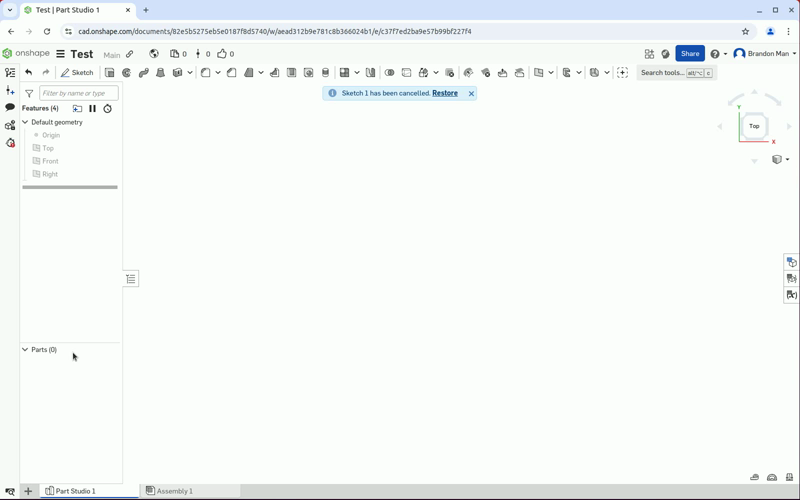
key(y)
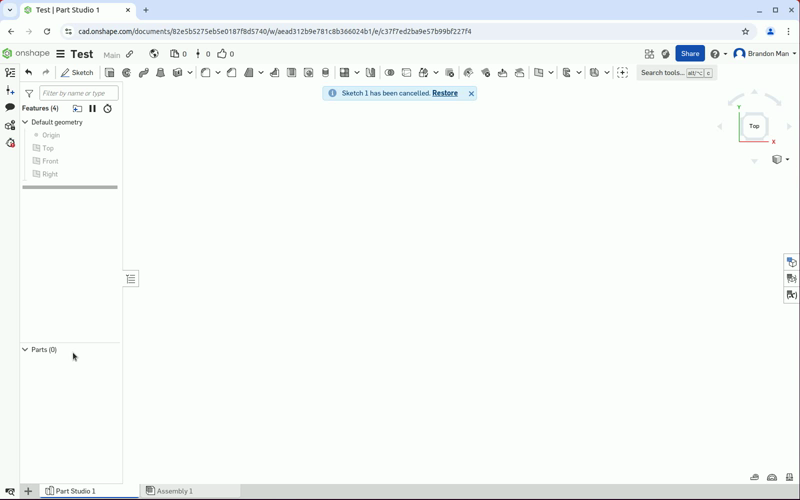
key(shift+p)
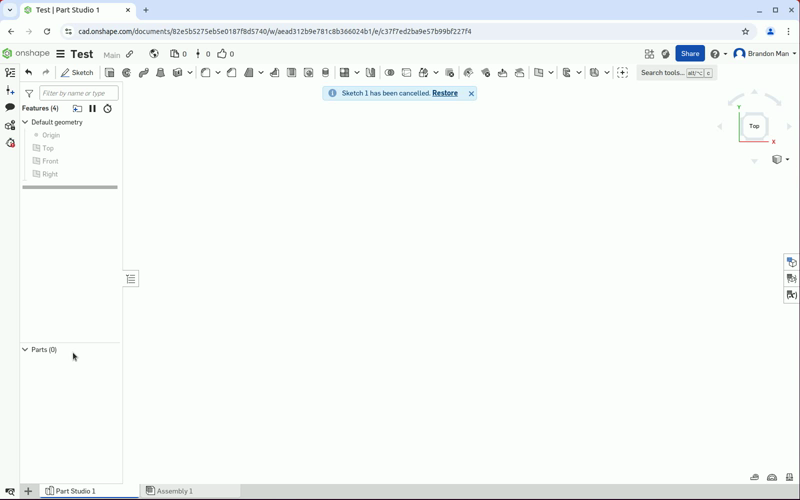
key(space)
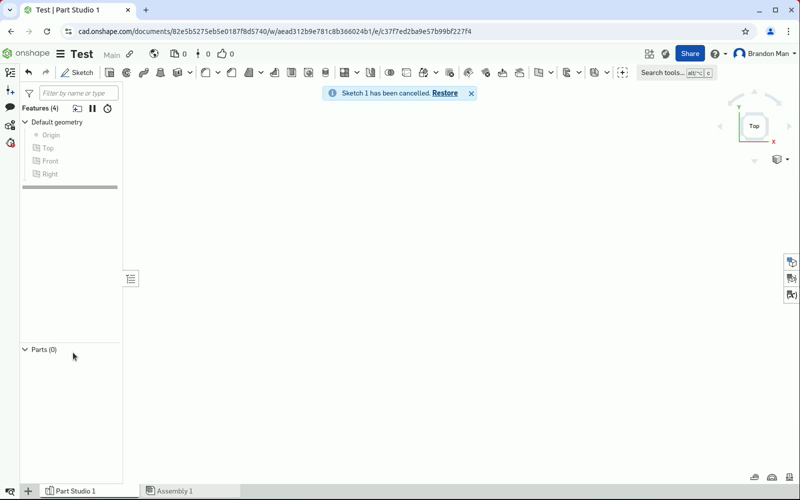
key_down(shift)
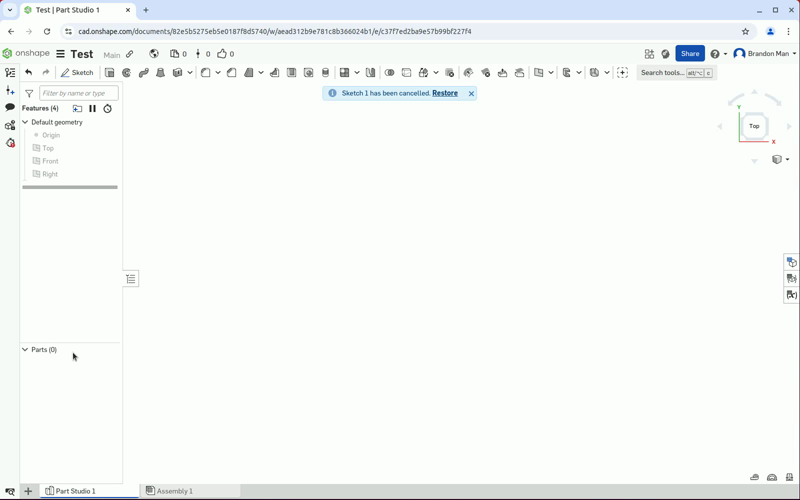
key(up)
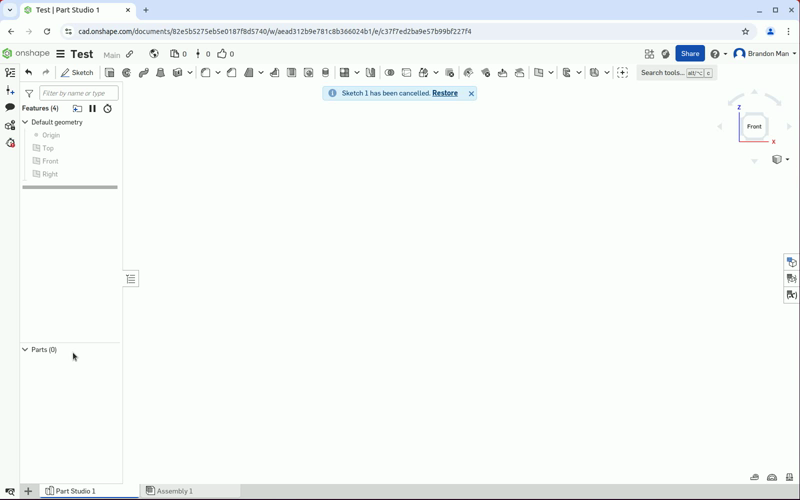
key_up(shift)
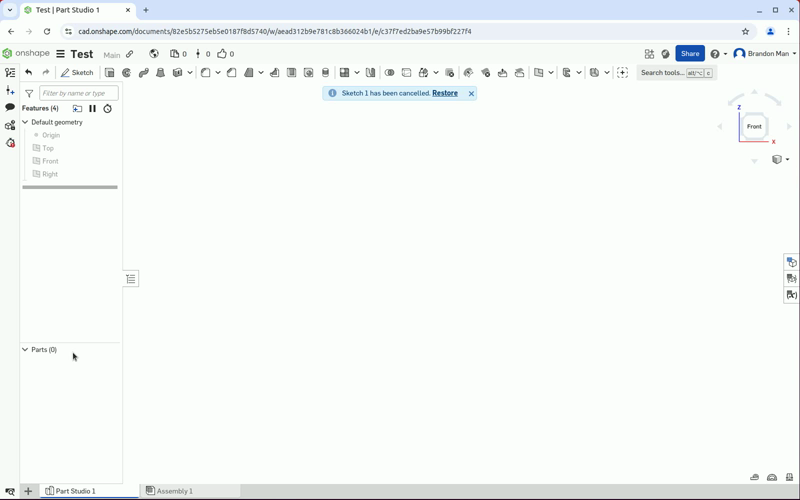
mouse_move(73, 352)
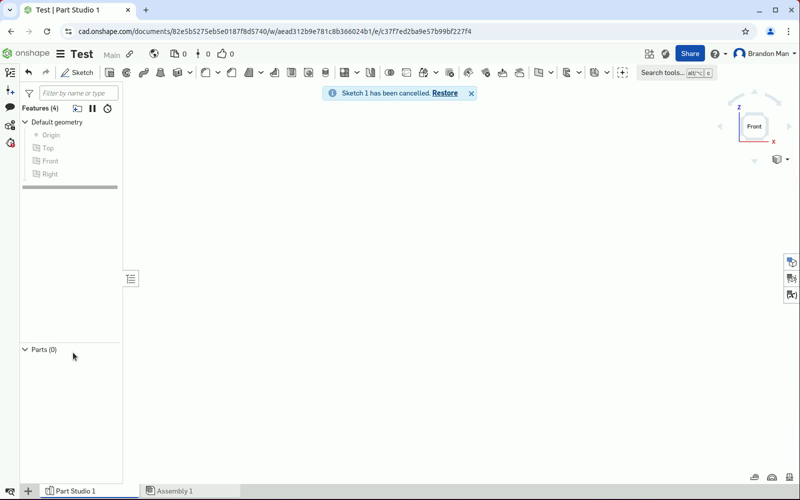
key(shift+y)
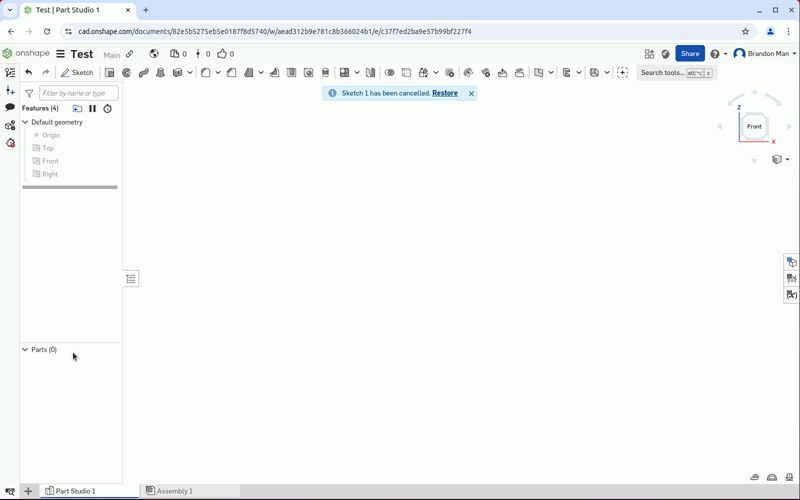
key(shift+s)
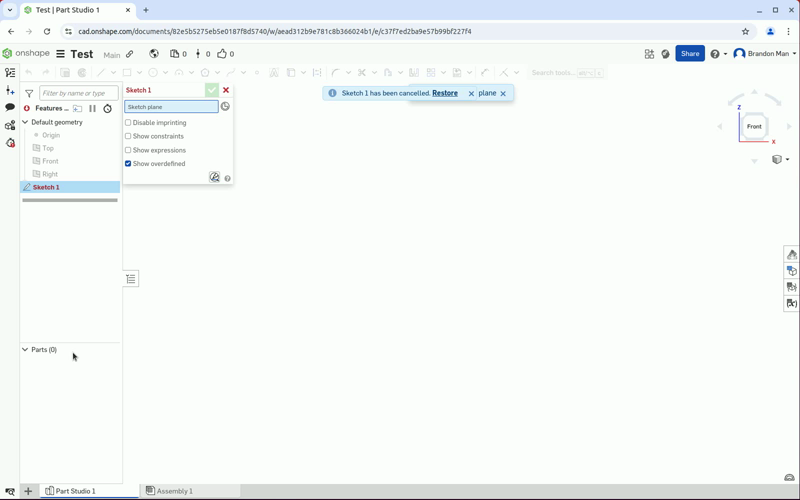
mouse_move(73, 163)
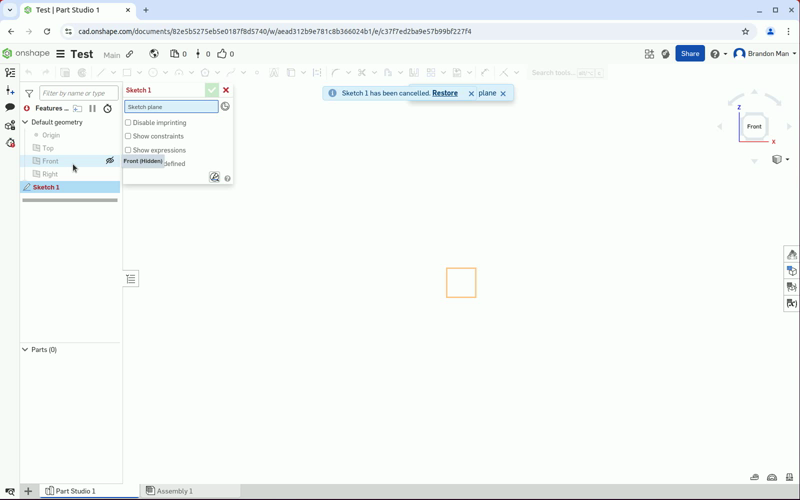
click(73, 163)
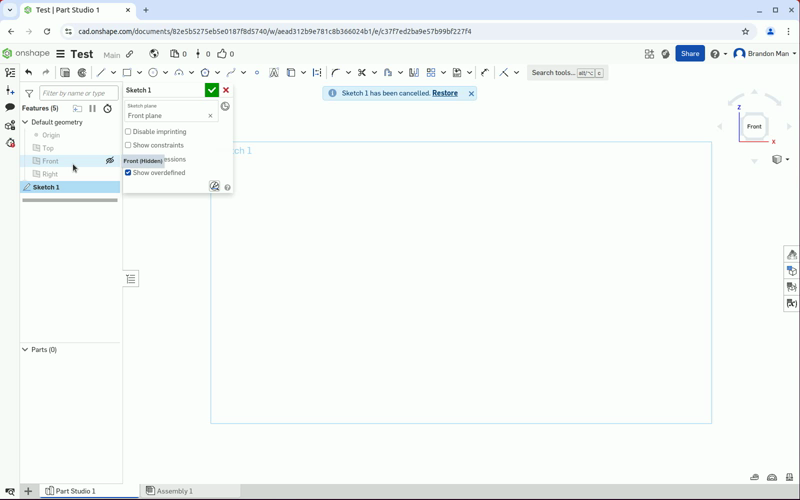
mouse_move(73, 352)
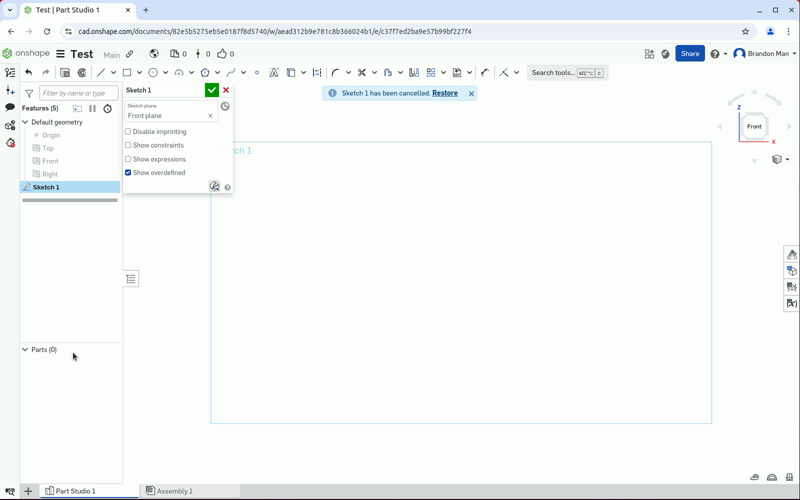
key(y)
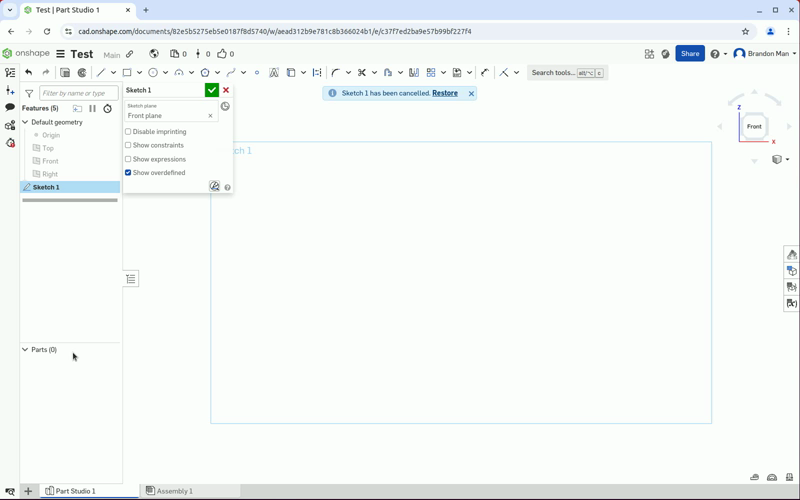
key(l)
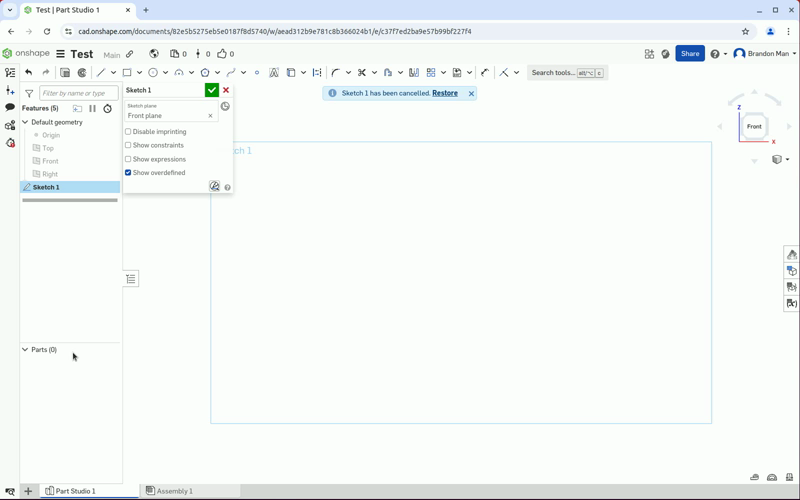
key_down(shift)
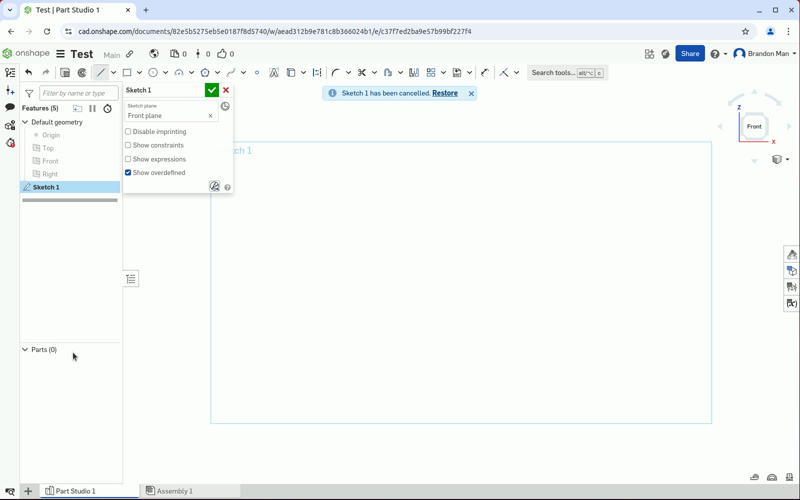
mouse_move(429, 282)
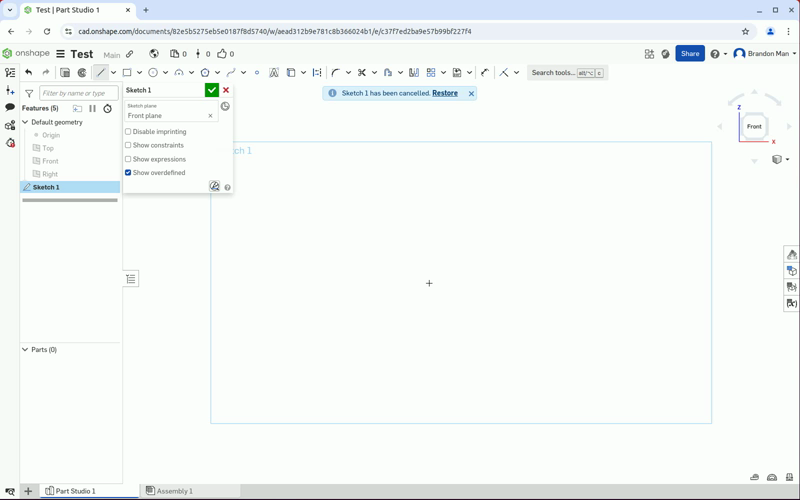
click(429, 282)
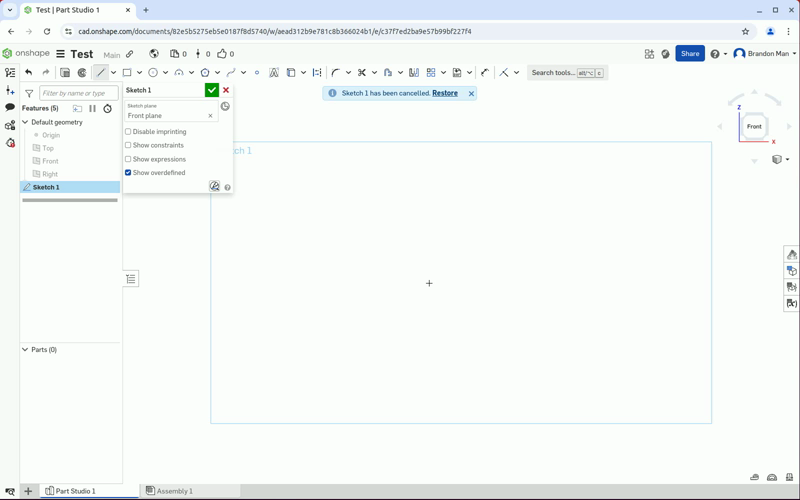
key_up(shift)
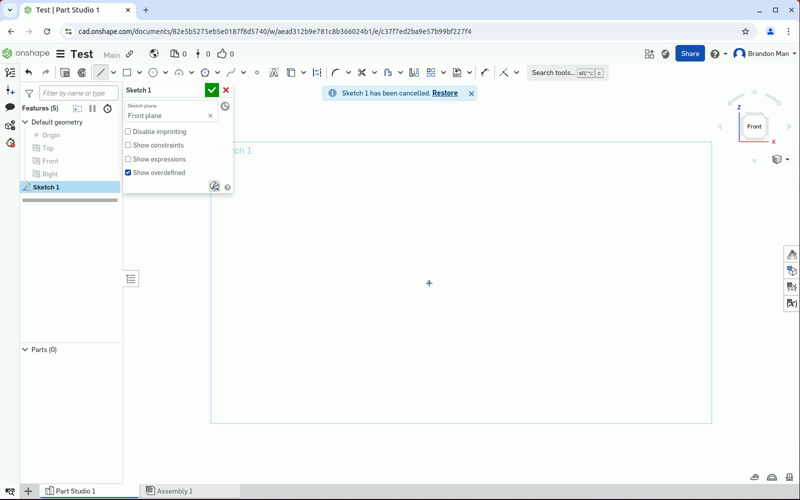
key_down(shift)
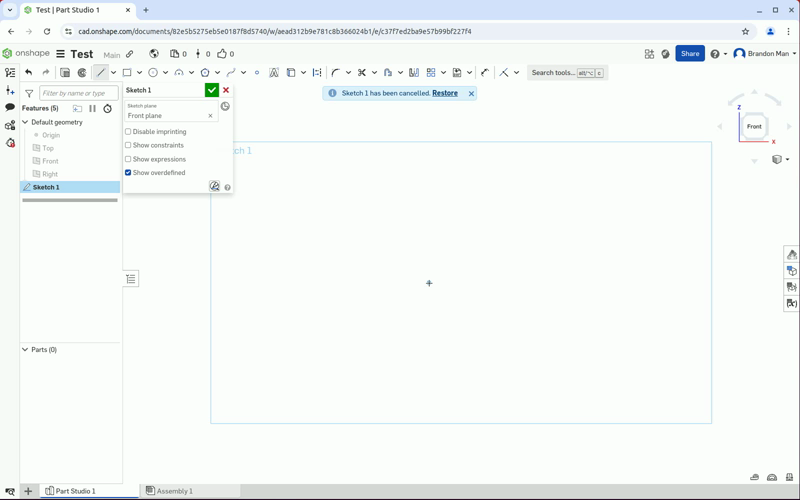
mouse_move(493, 282)
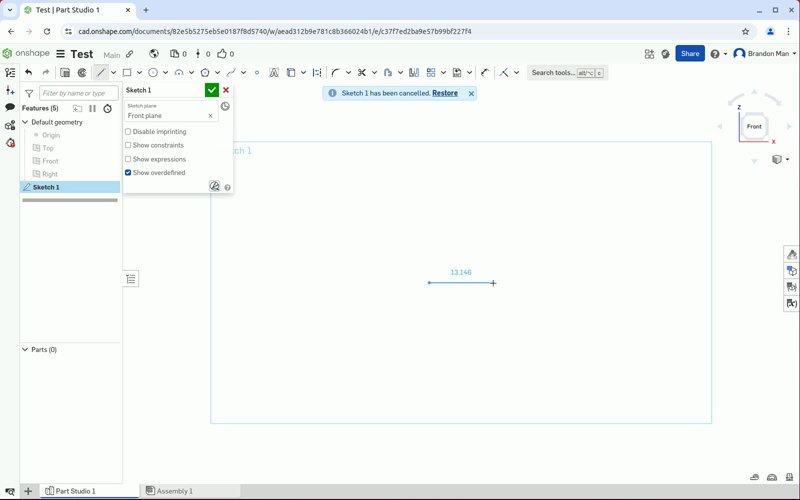
click(493, 282)
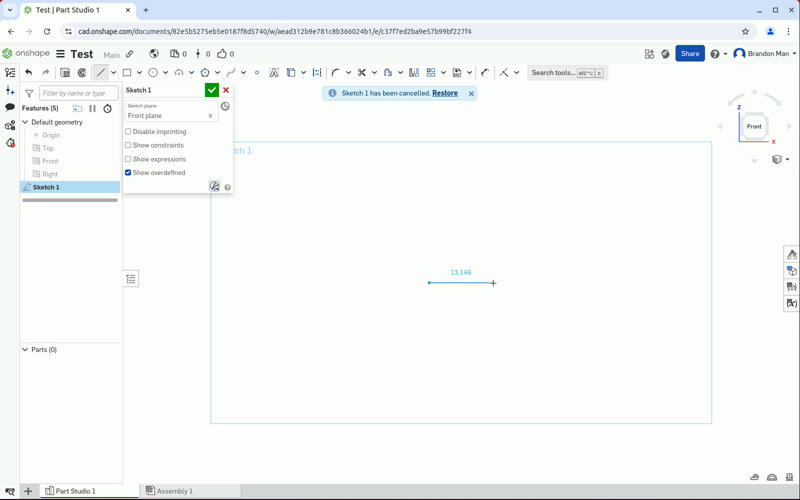
key_up(shift)
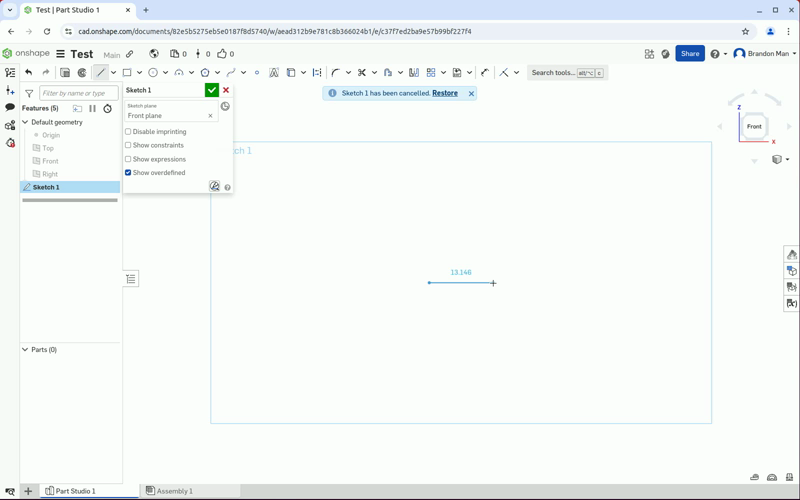
key_down(shift)
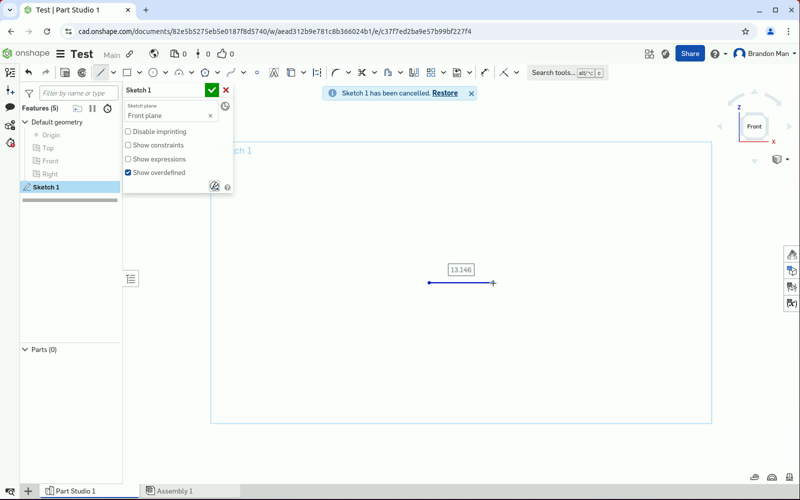
mouse_move(493, 202)
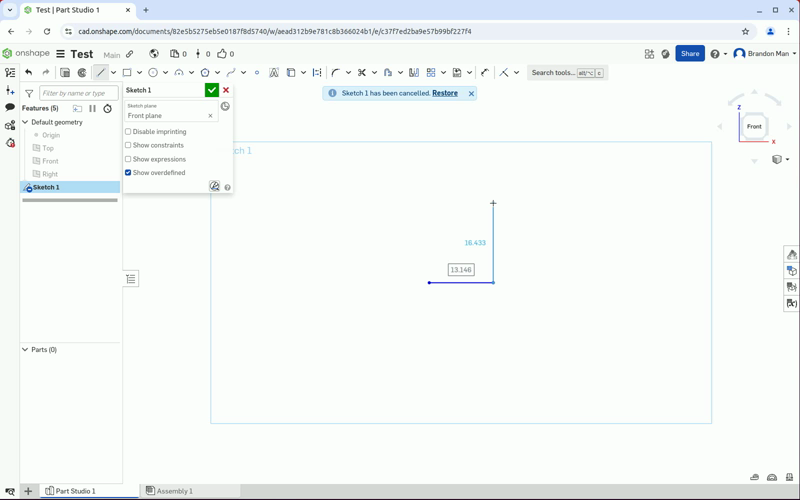
click(493, 202)
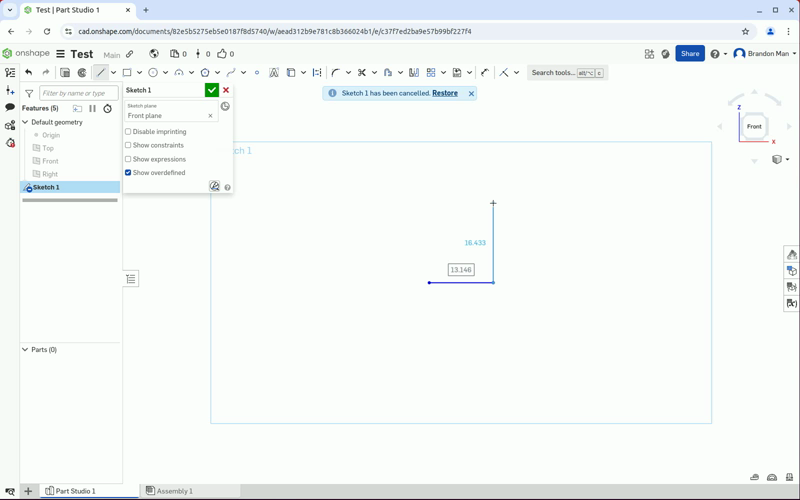
key_up(shift)
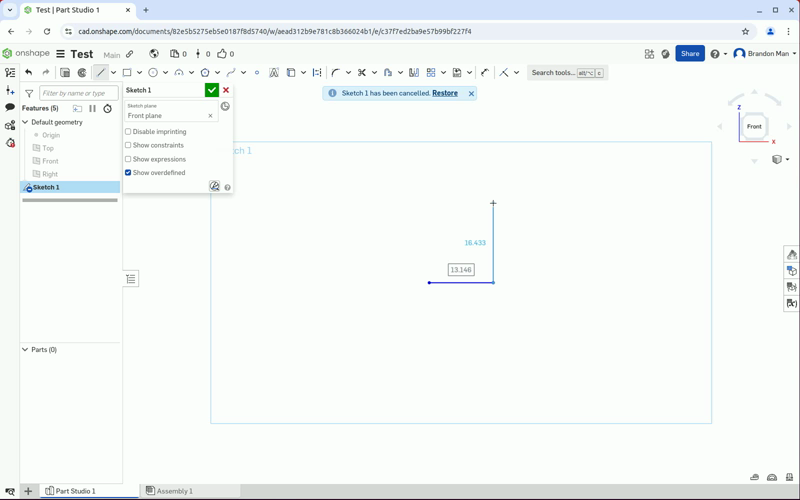
key(esc)
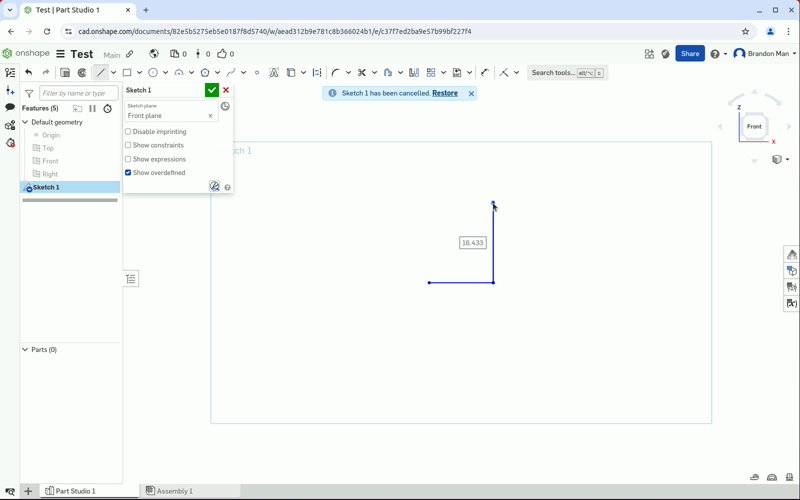
key(a)
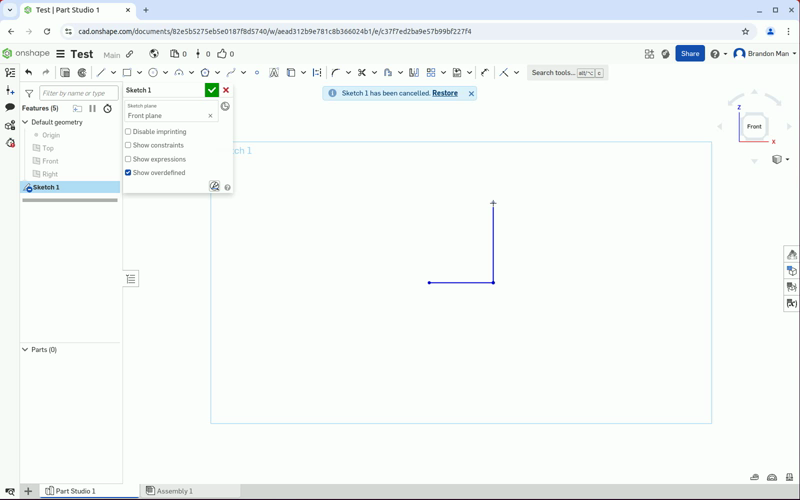
mouse_move(493, 202)
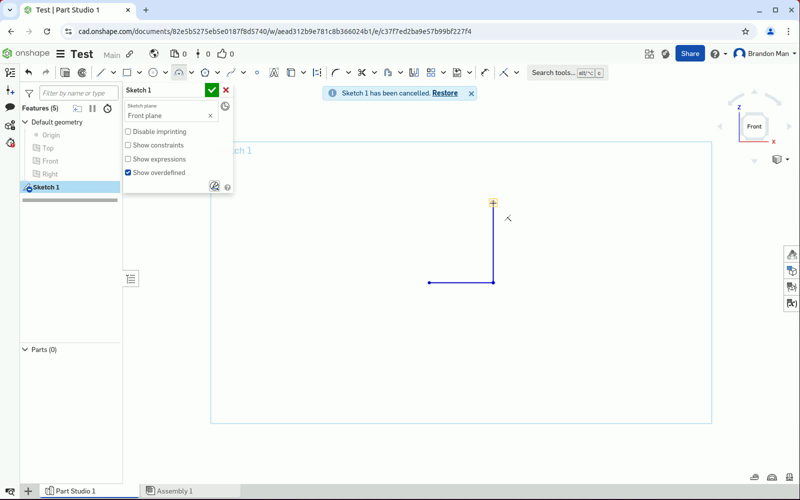
click(493, 202)
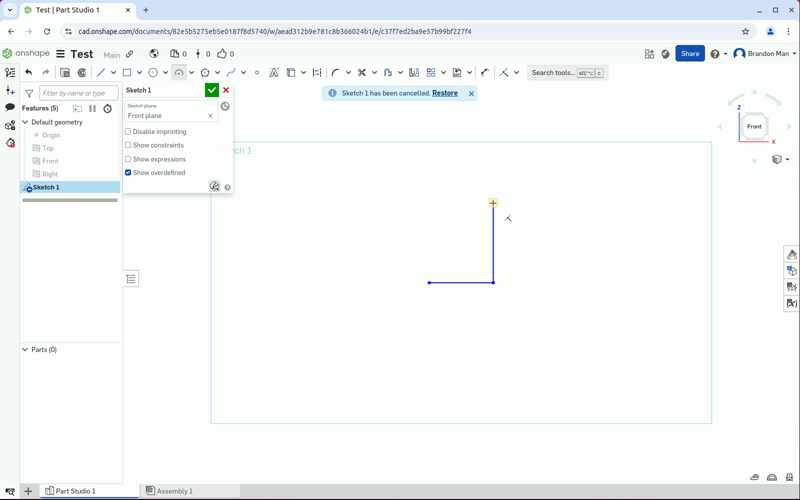
key_down(shift)
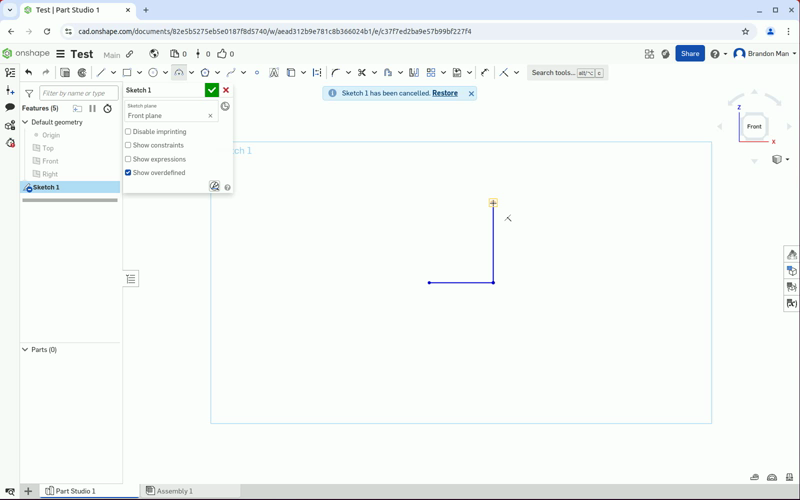
mouse_move(429, 202)
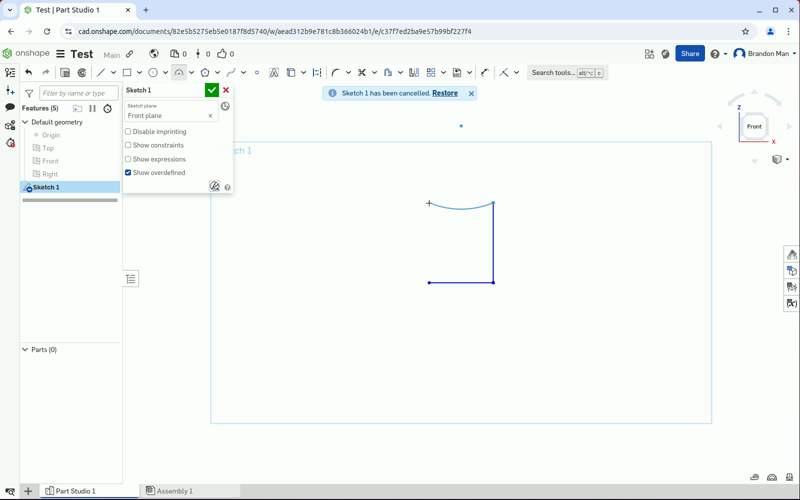
click(429, 202)
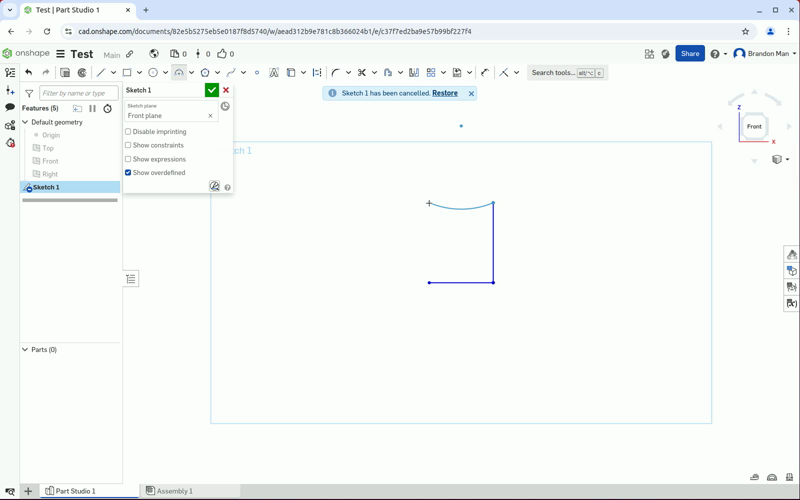
mouse_move(461, 170)
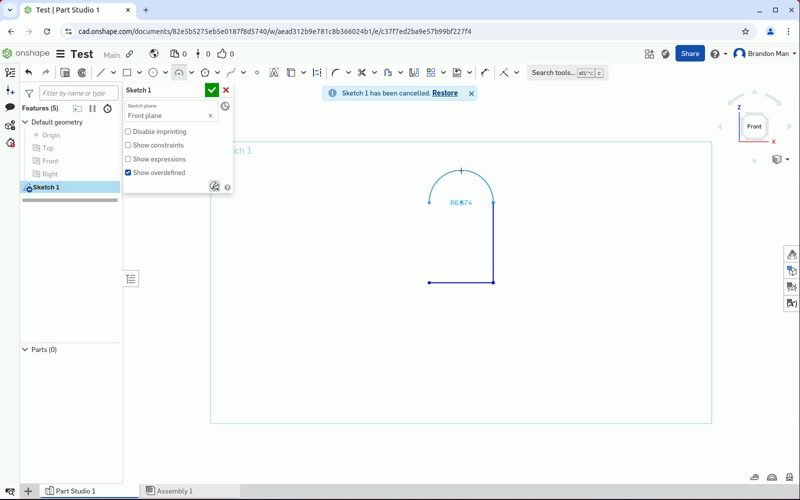
click(461, 170)
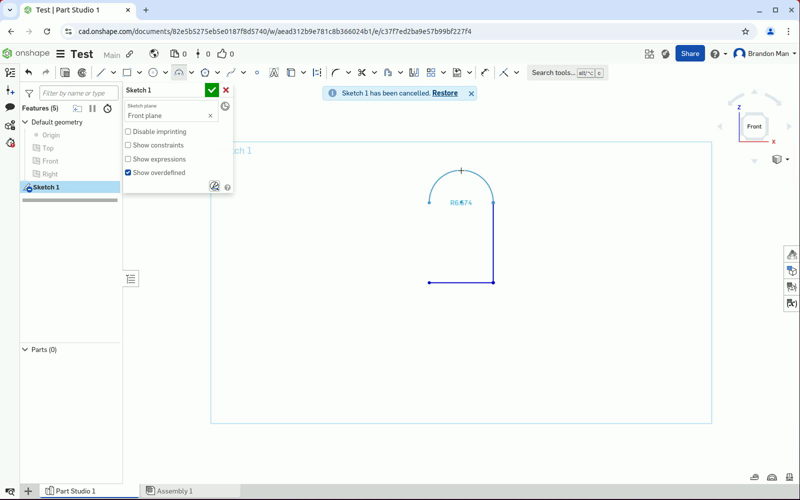
key_up(shift)
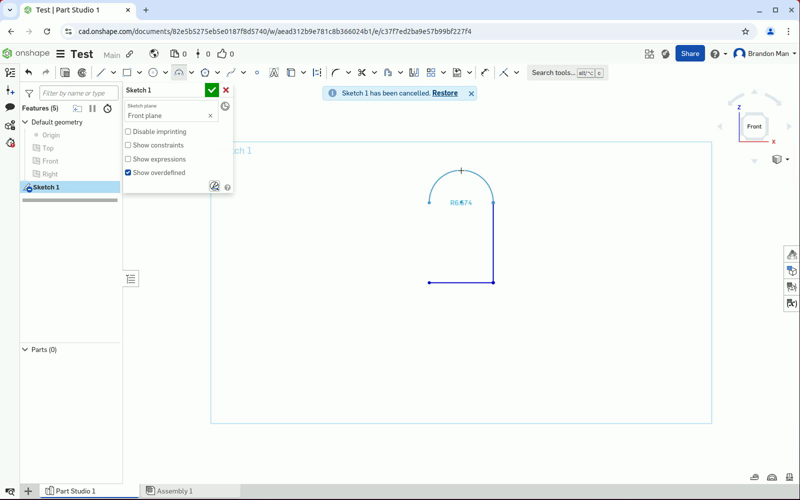
key(esc)
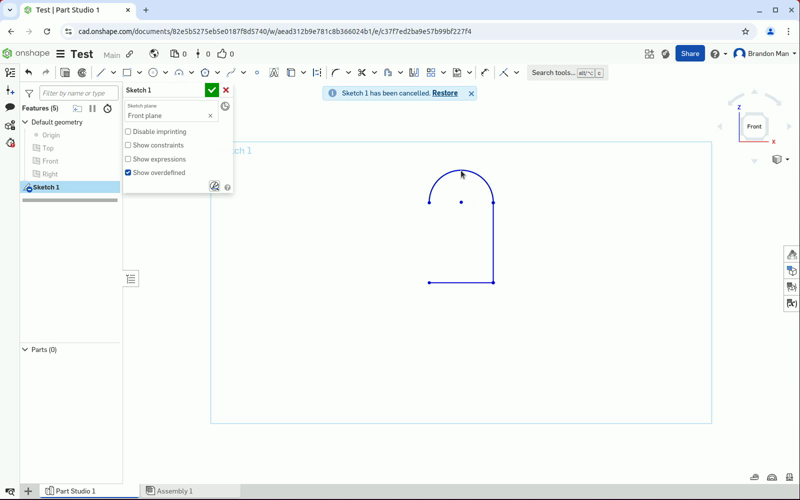
key(l)
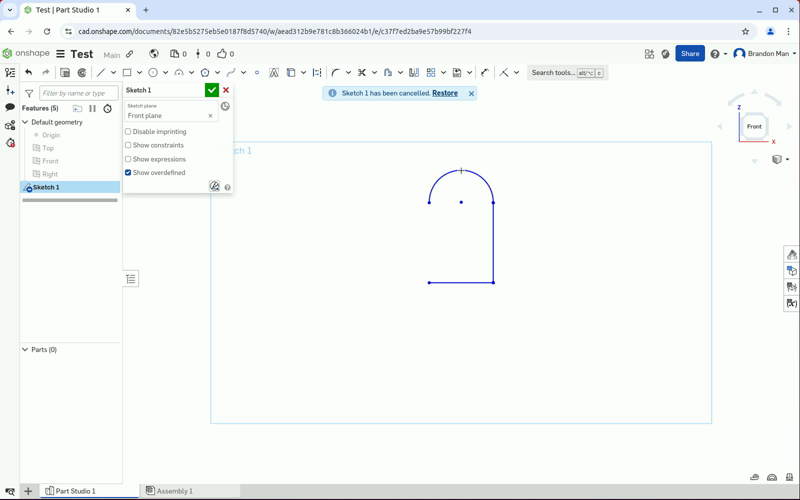
mouse_move(429, 202)
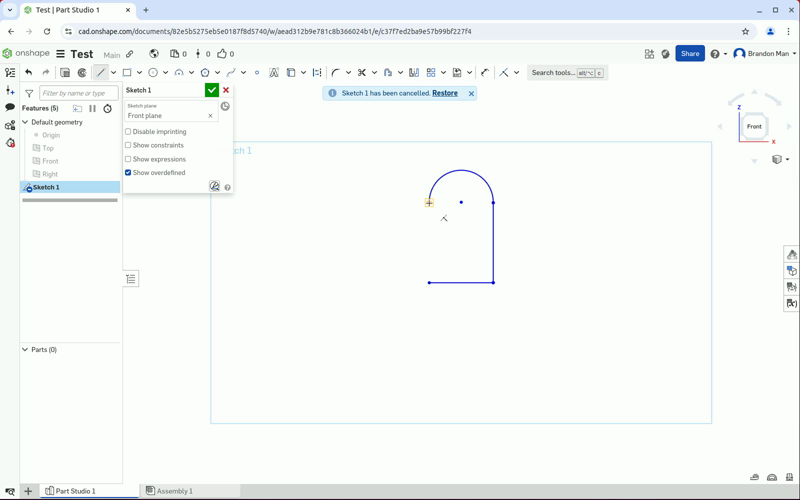
click(429, 202)
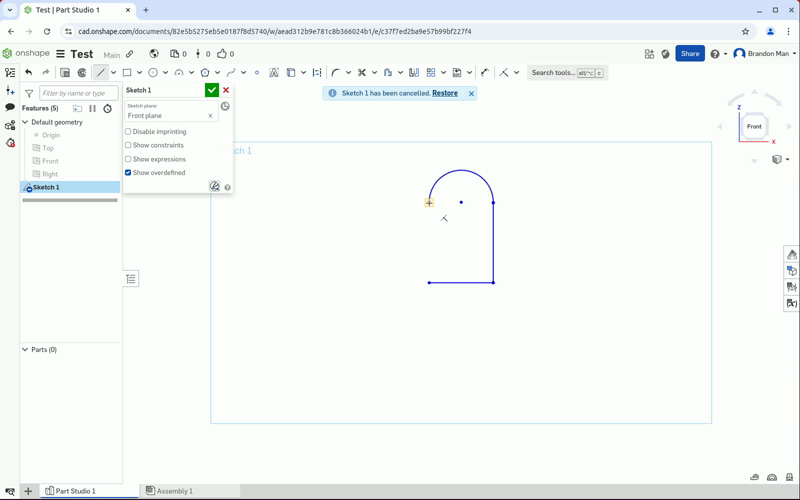
key_down(shift)
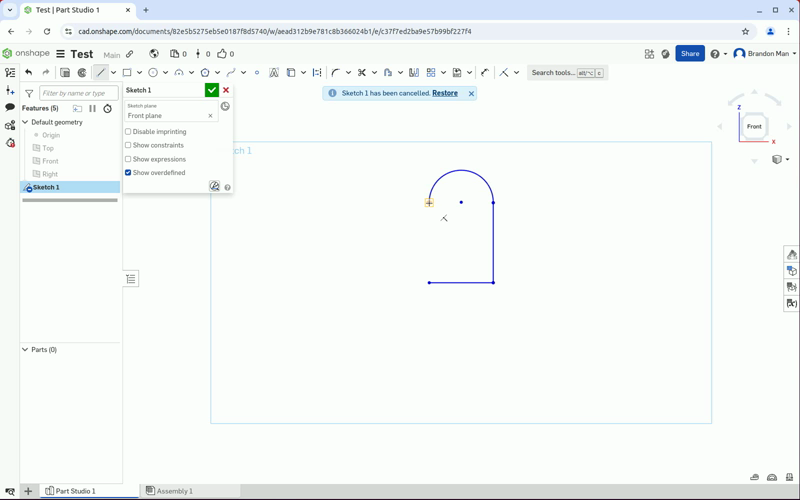
mouse_move(429, 282)
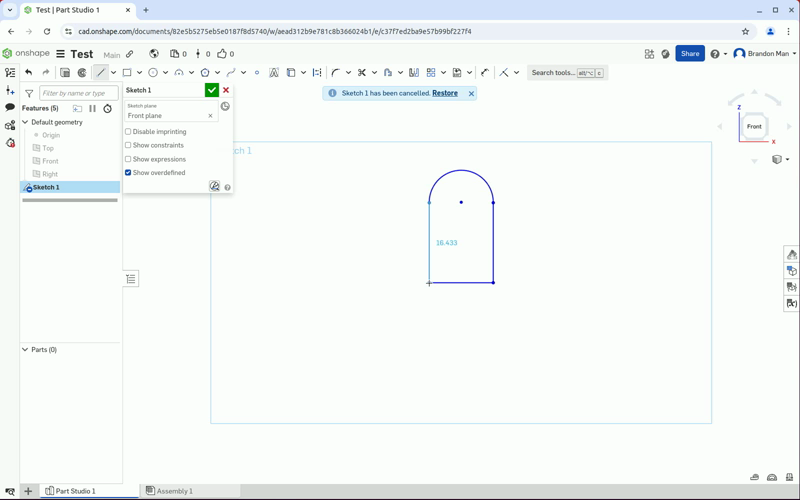
key_up(shift)
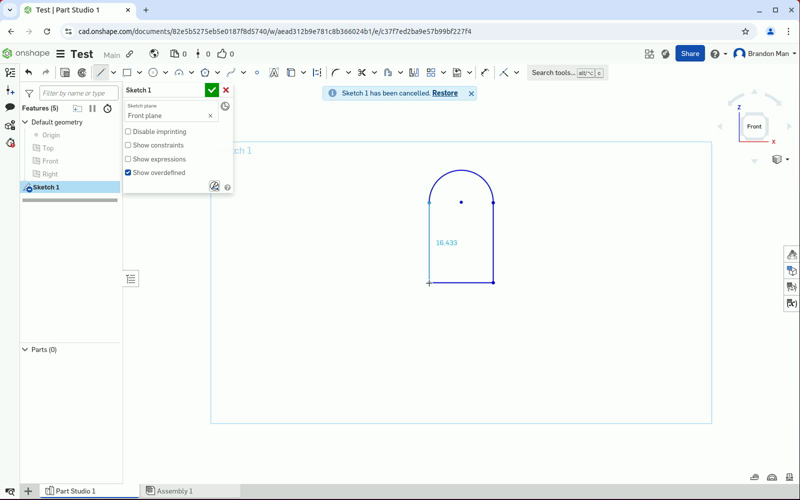
click(429, 282)
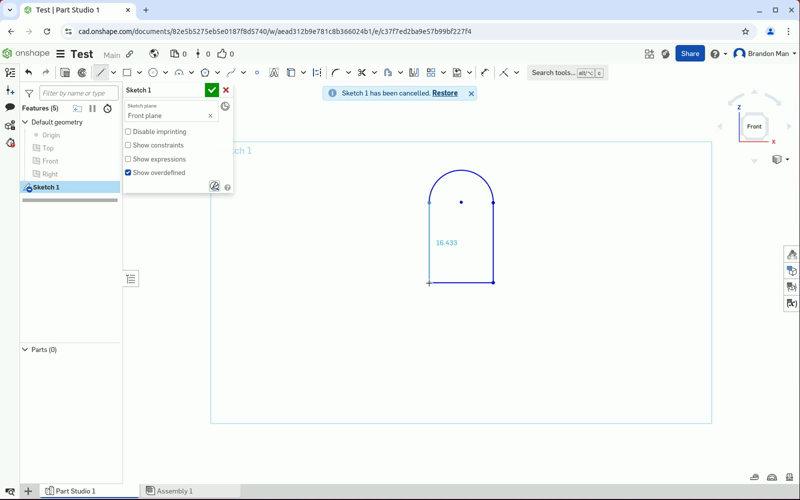
key(esc)
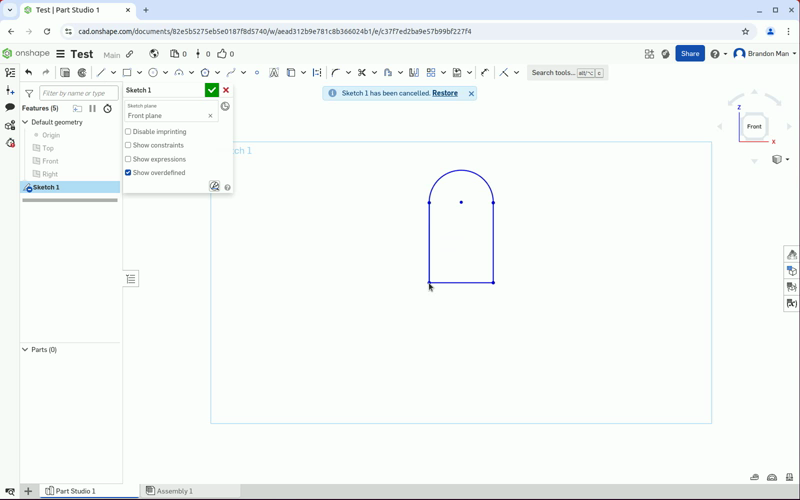
key(c)
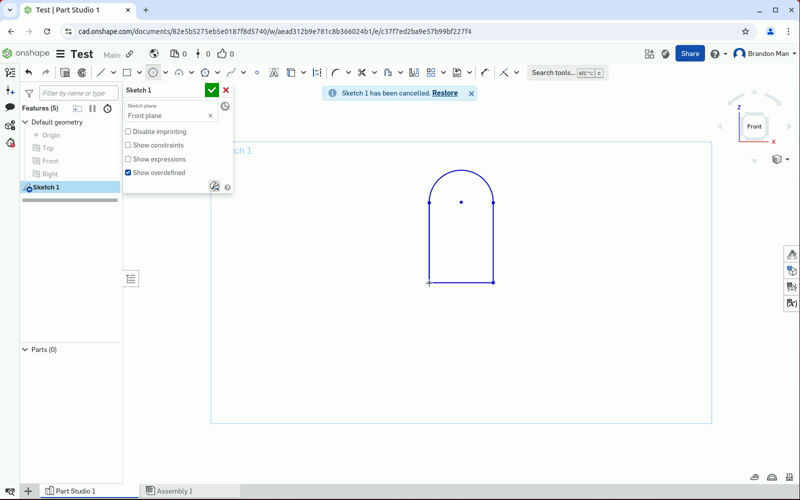
key_down(shift)
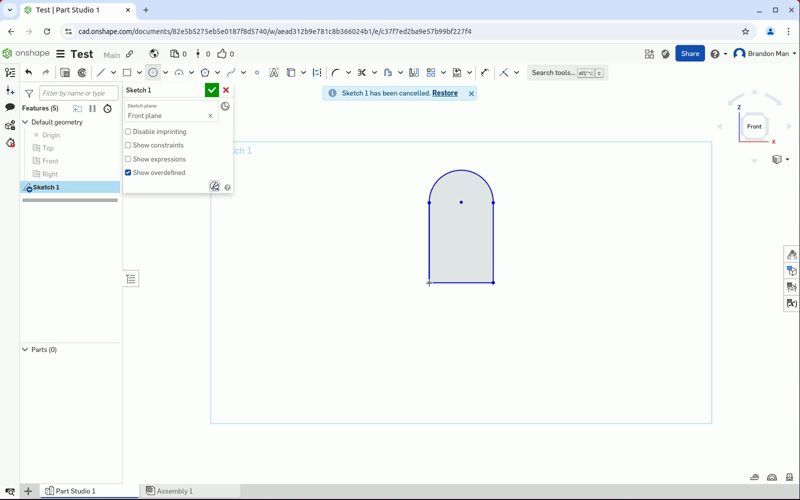
mouse_move(461, 202)
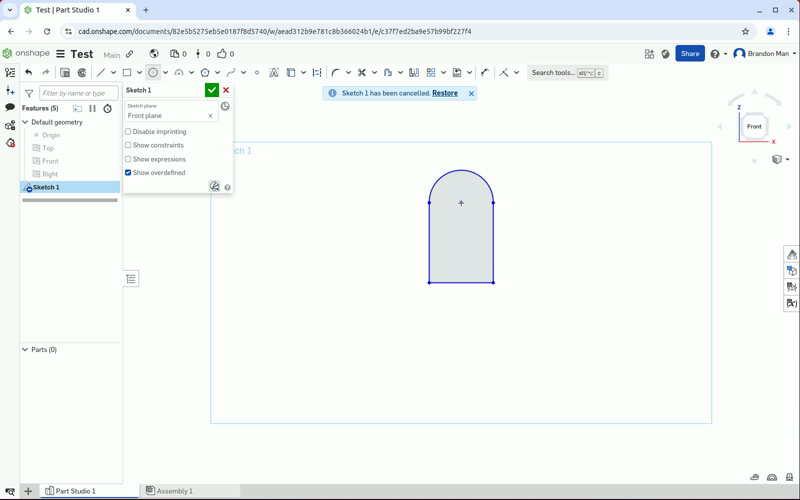
click(461, 202)
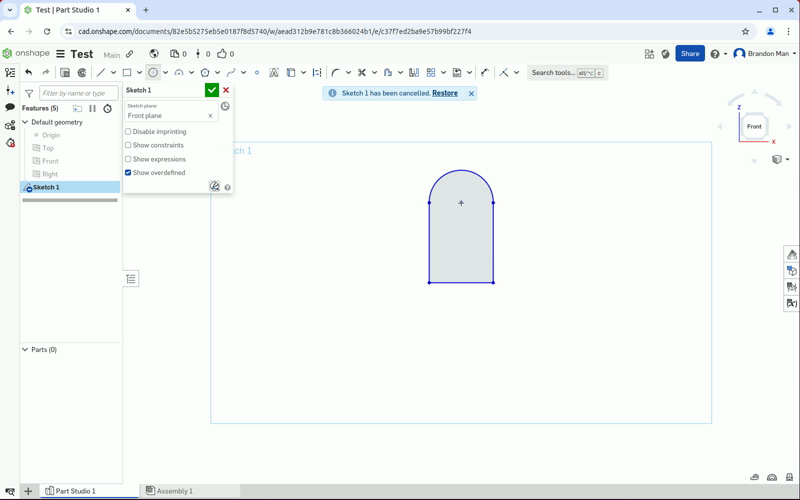
key_up(shift)
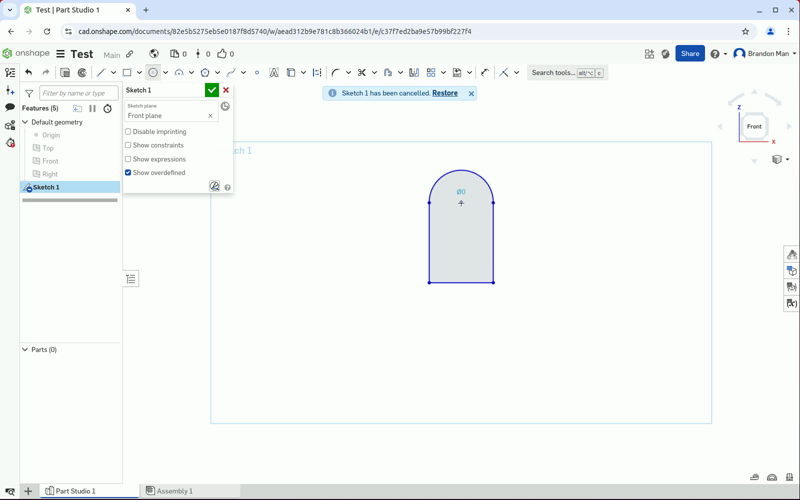
mouse_move(474, 202)
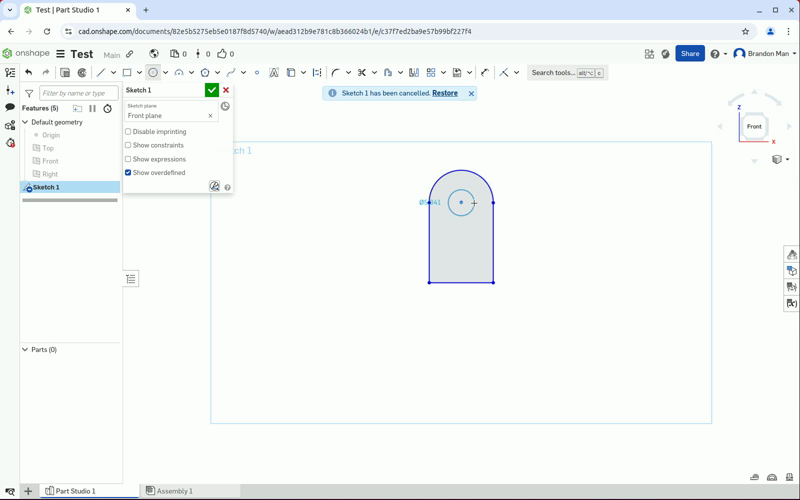
click(474, 202)
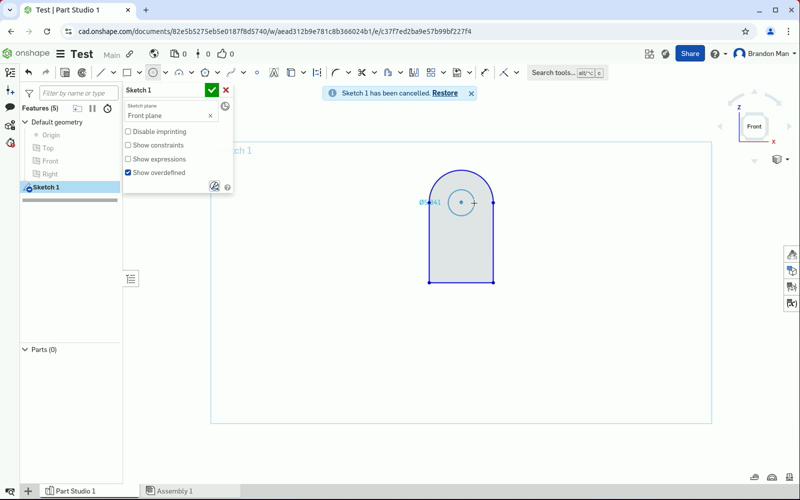
key(esc)
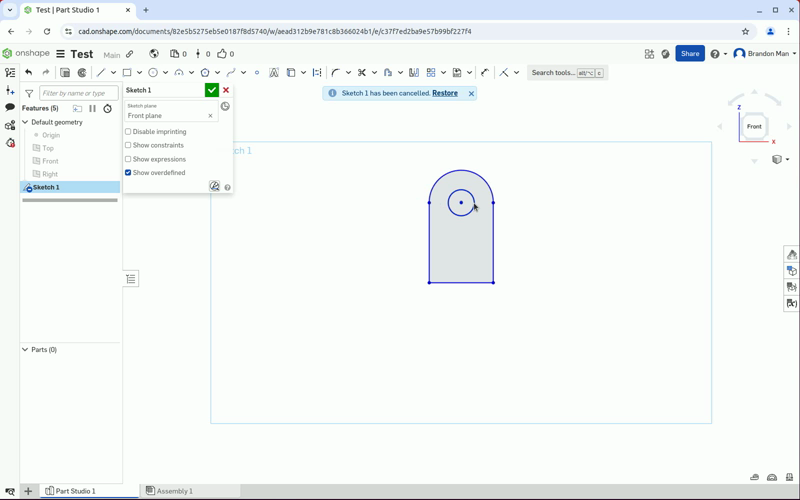
mouse_move(455, 266)
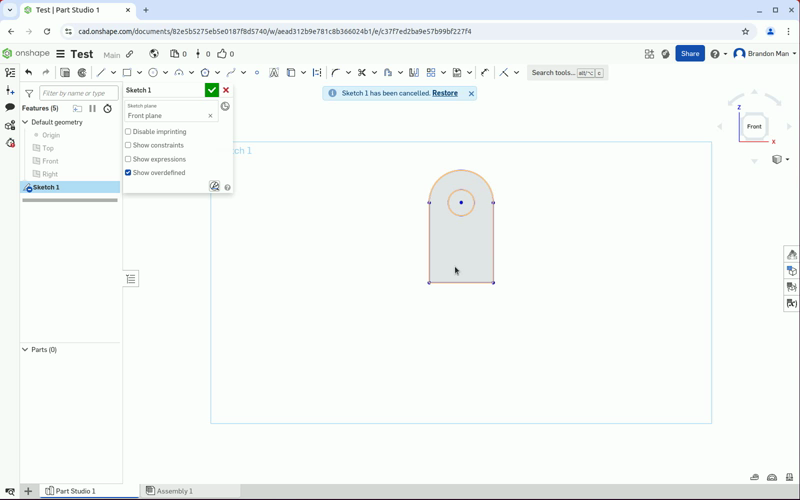
click(455, 266)
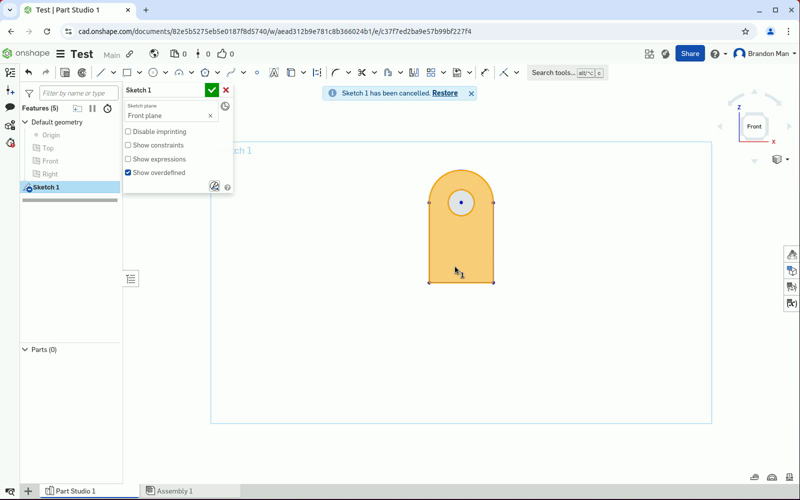
mouse_move(73, 352)
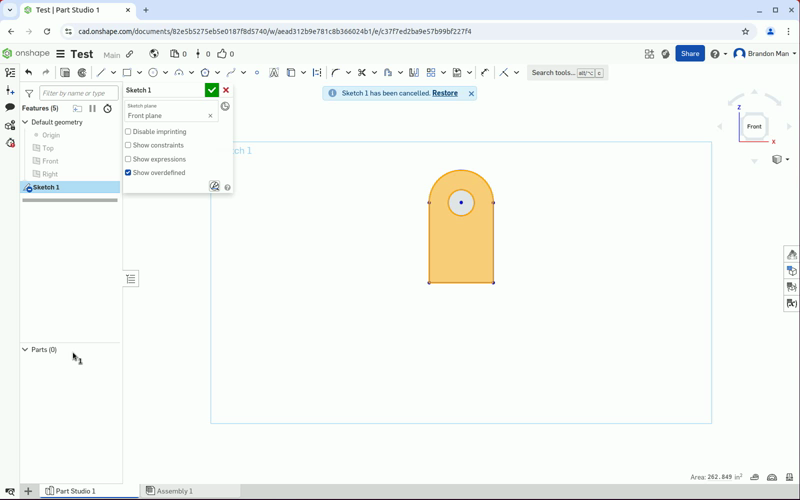
key(shift+y)
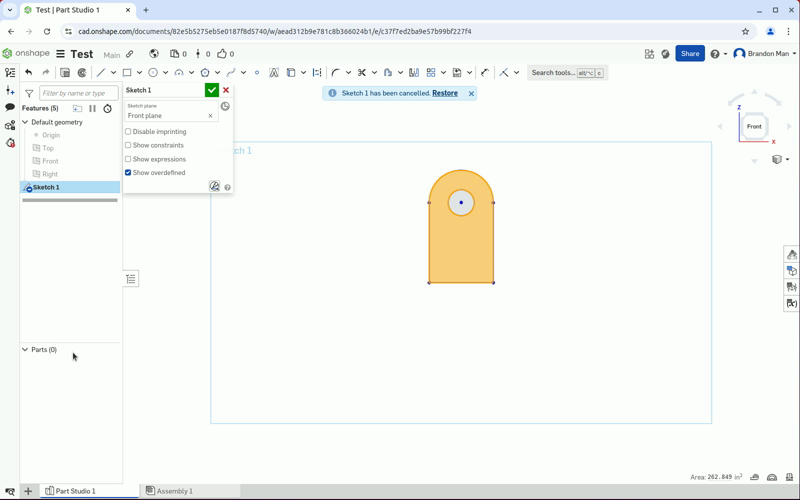
key(shift+e)
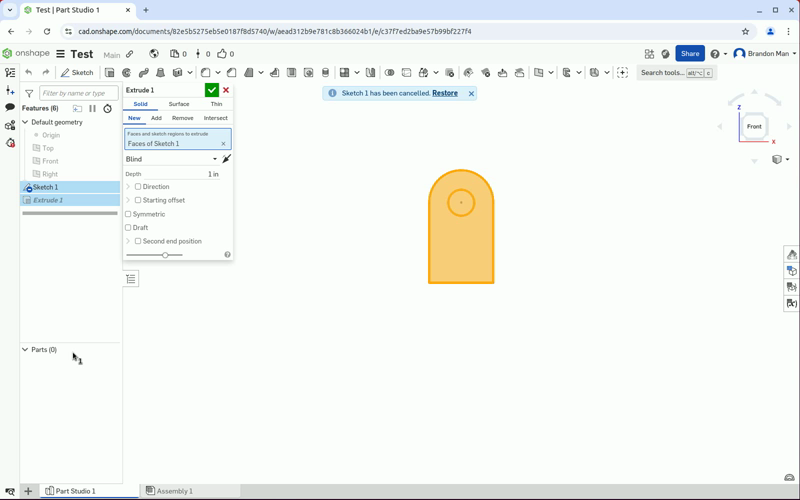
mouse_move(143, 106)
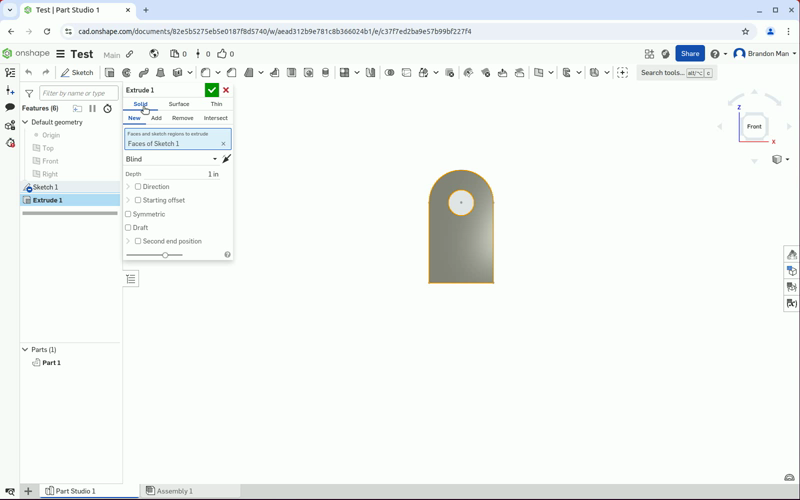
click(143, 106)
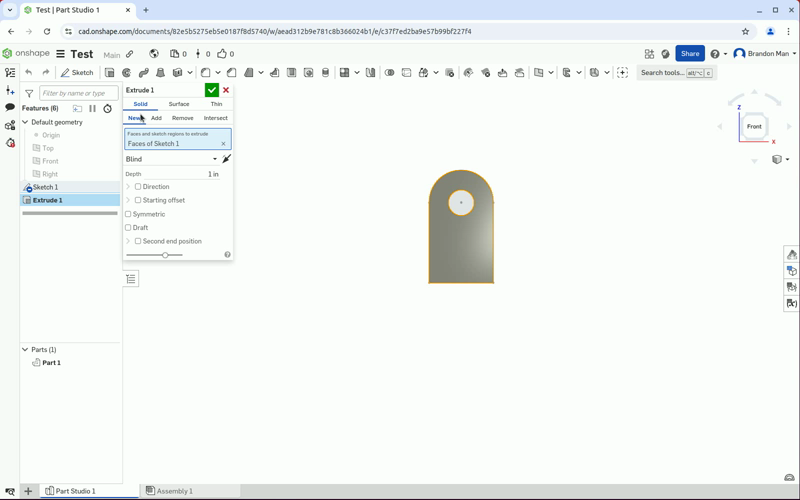
mouse_move(137, 120)
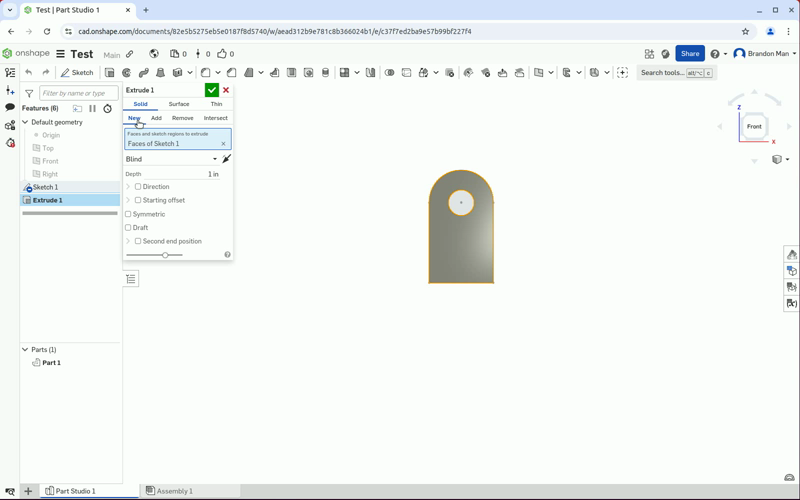
click(137, 120)
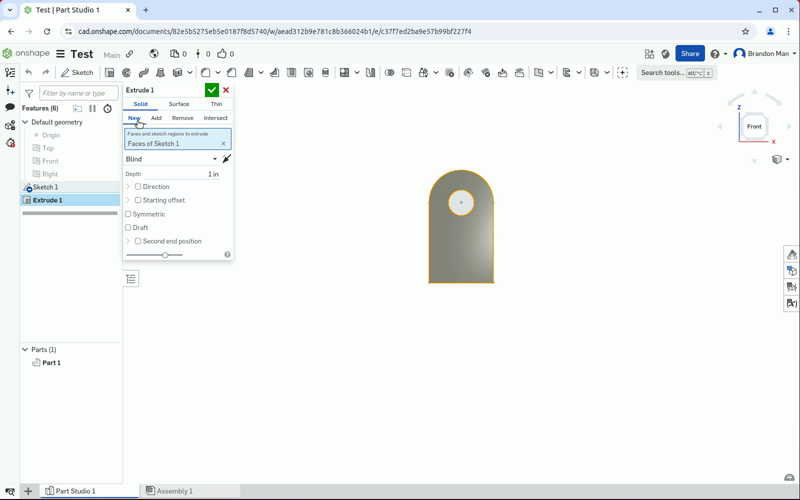
key(tab, 4)
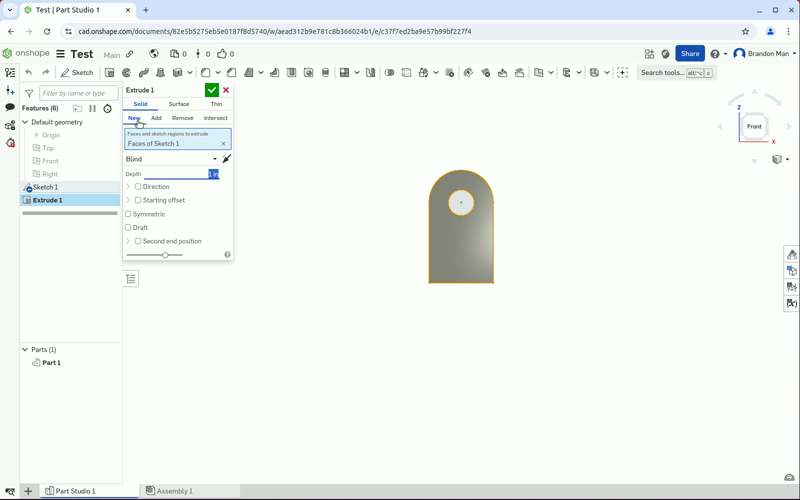
text(5.296)
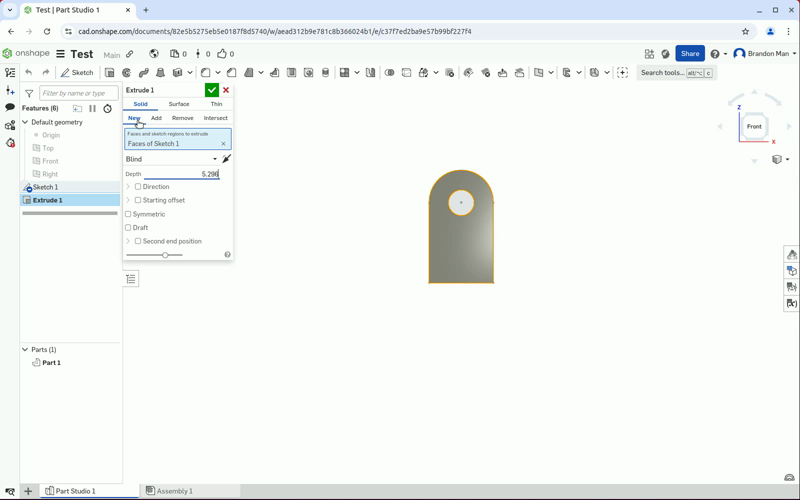
key(enter)
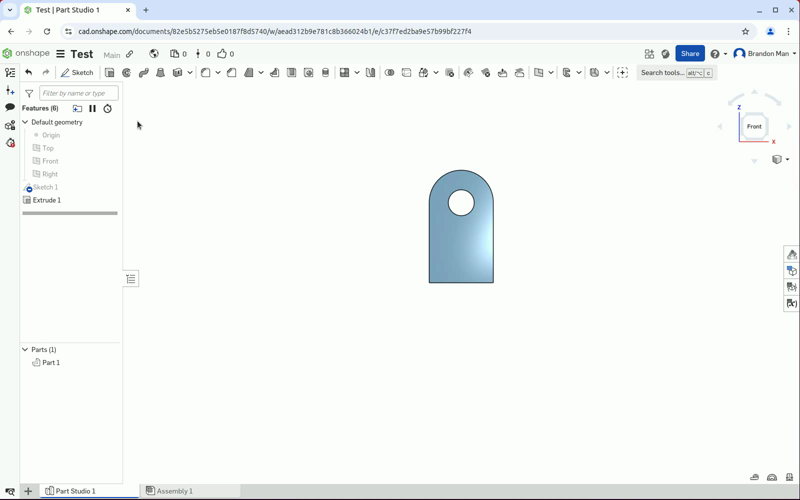
key(shift+h)
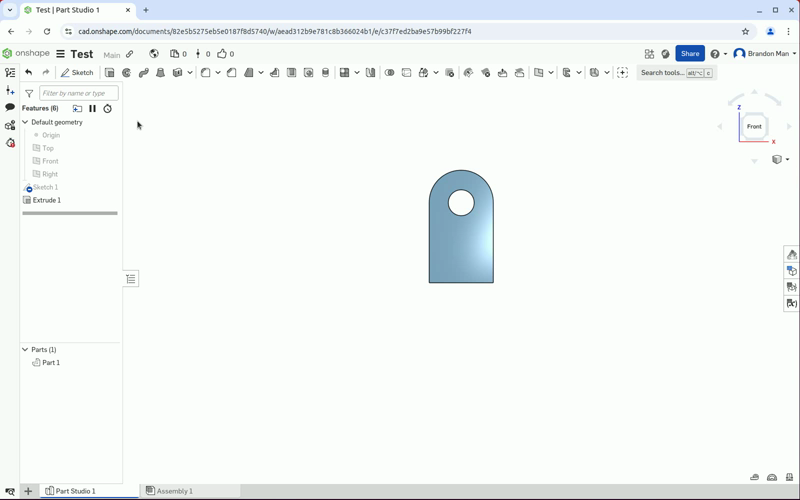
key(shift+h)
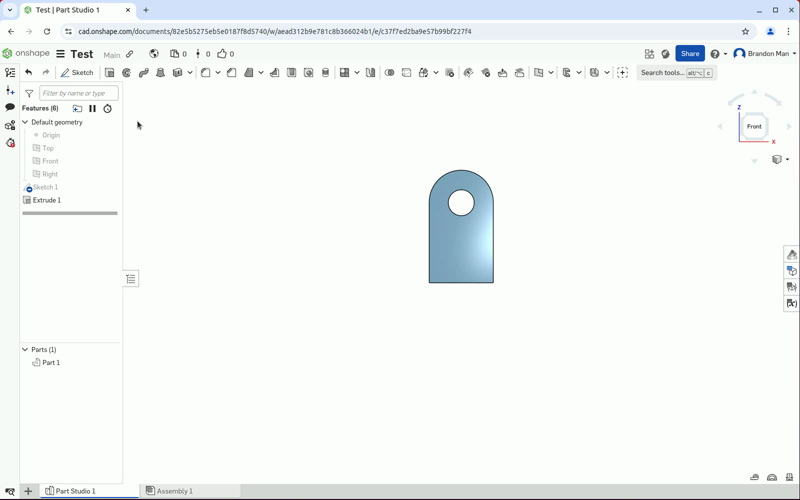
mouse_move(73, 189)
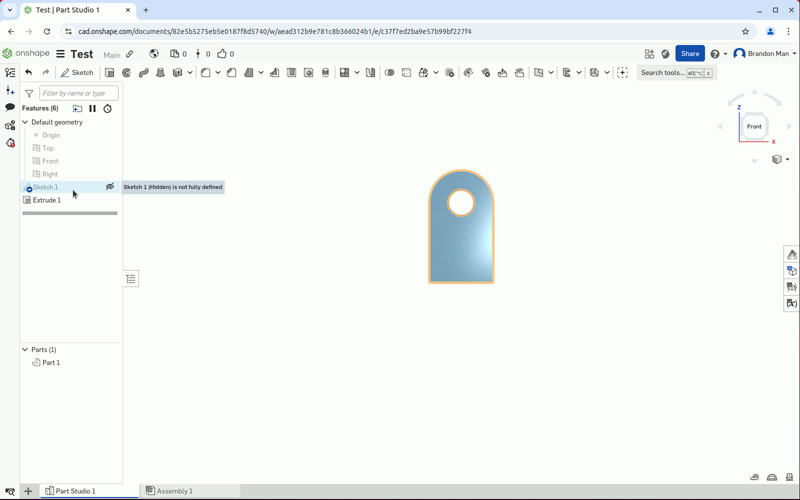
click(73, 189)
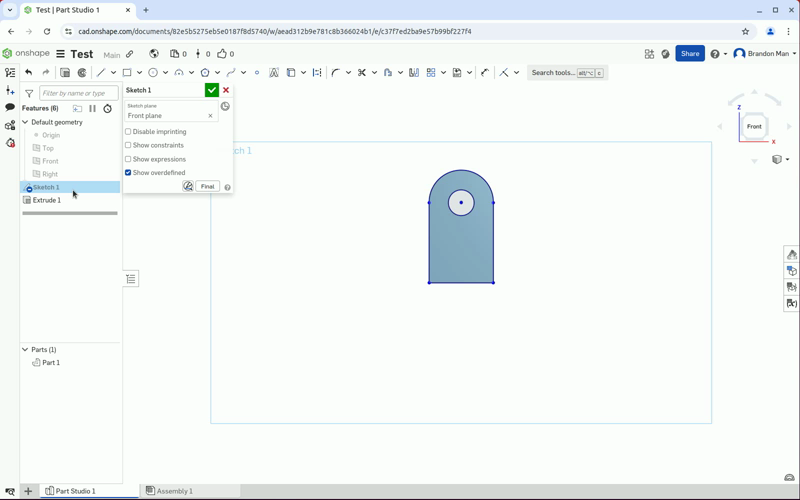
mouse_move(229, 92)
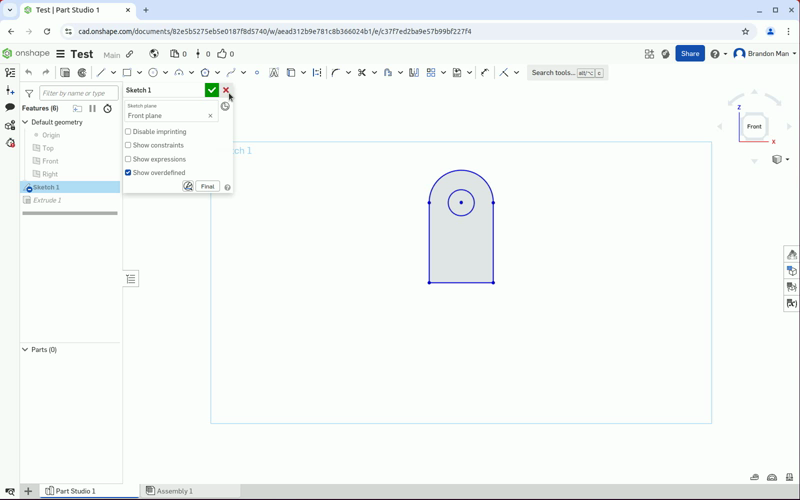
click(229, 92)
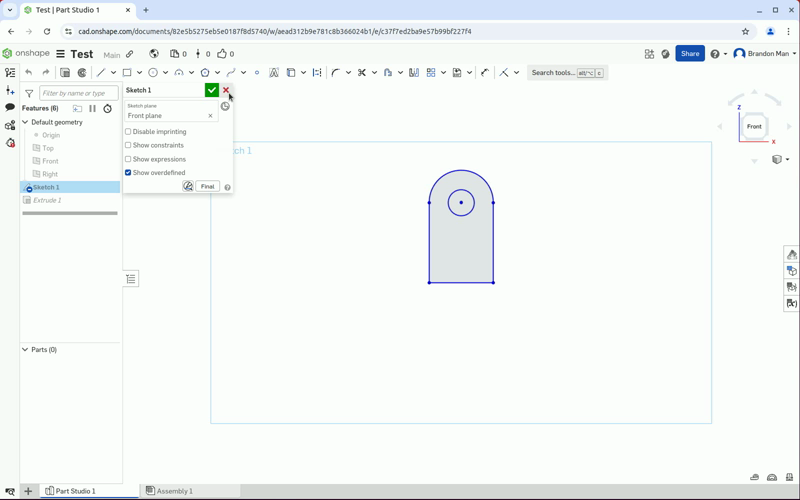
key(shift+s)
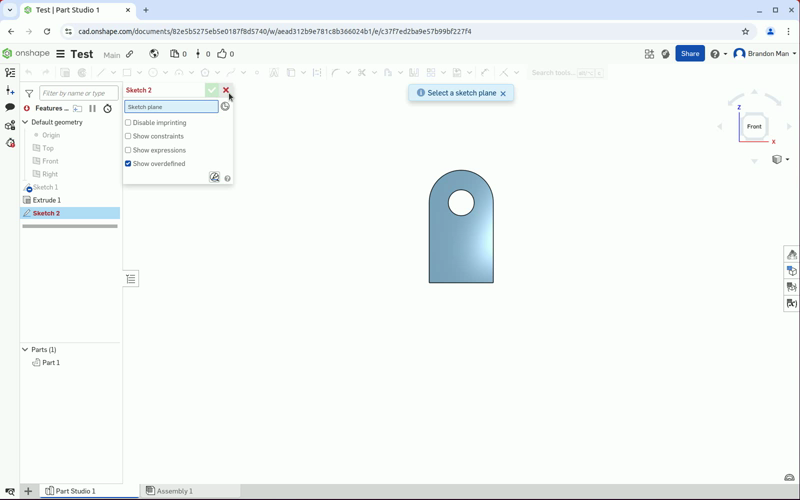
mouse_move(73, 163)
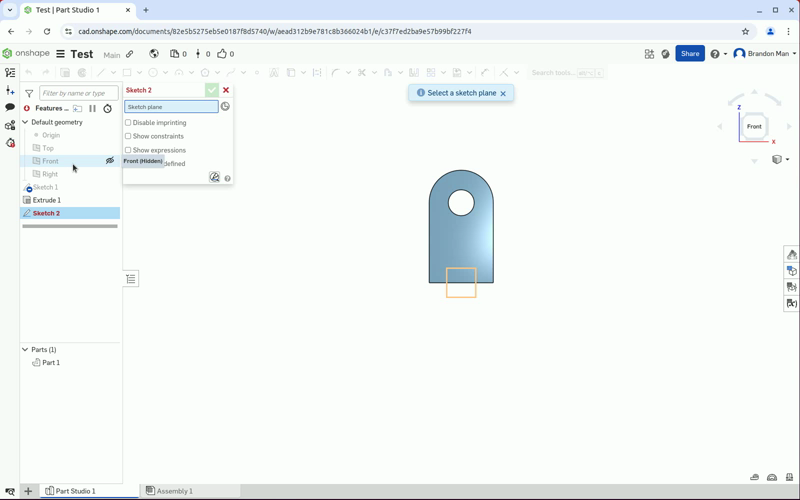
click(73, 163)
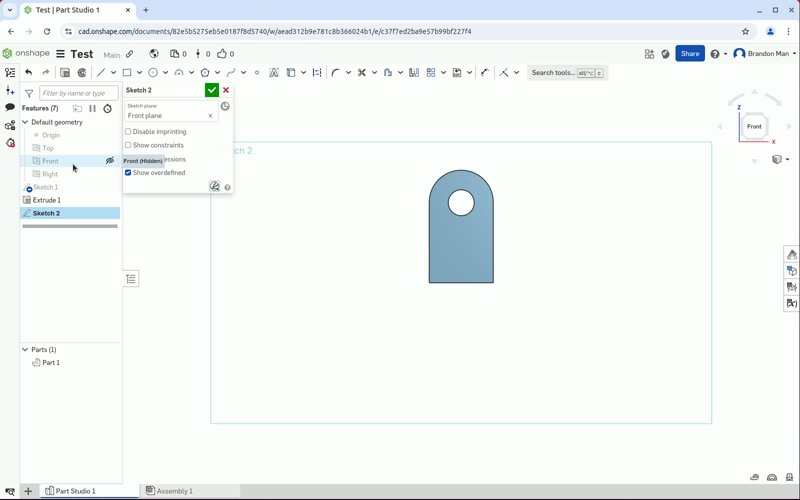
mouse_move(73, 352)
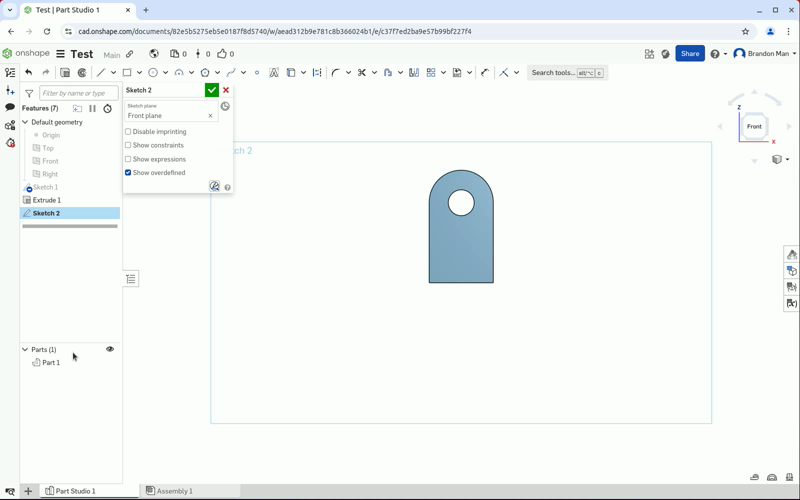
key(y)
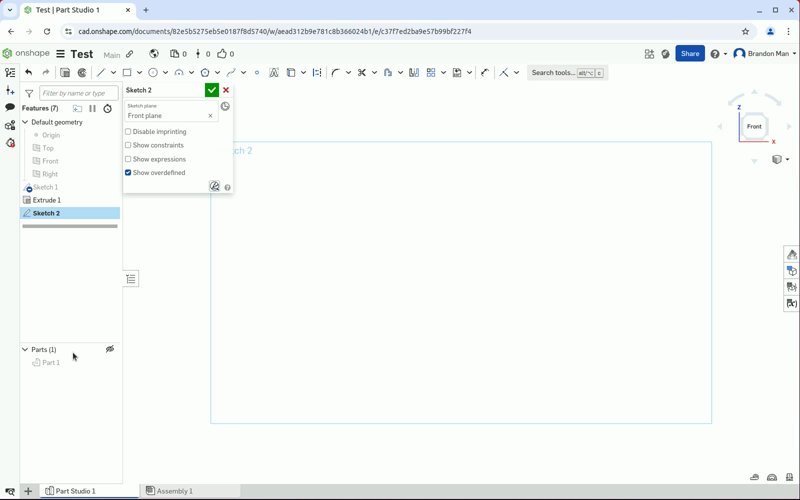
key(a)
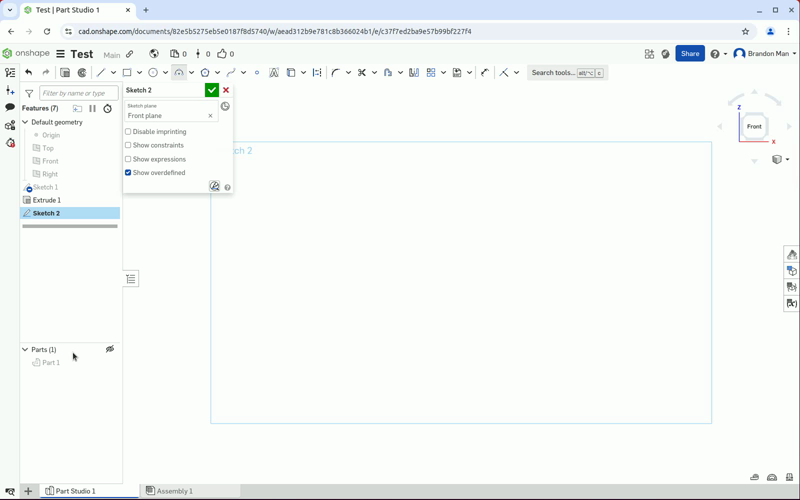
key_down(shift)
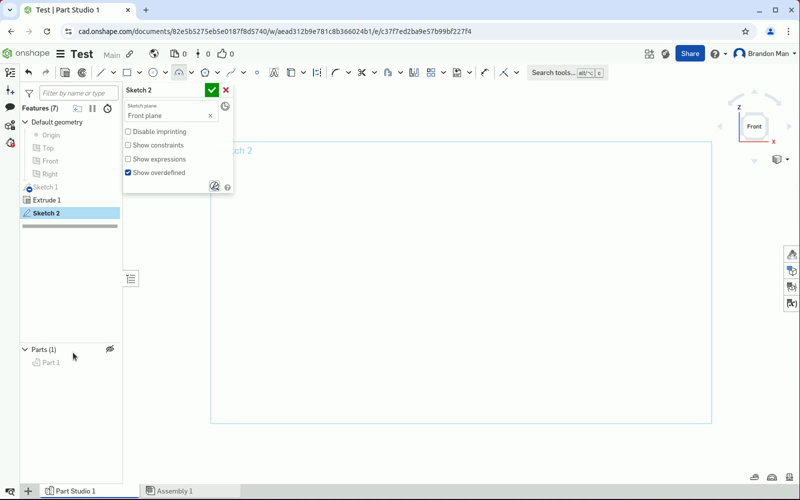
mouse_move(429, 363)
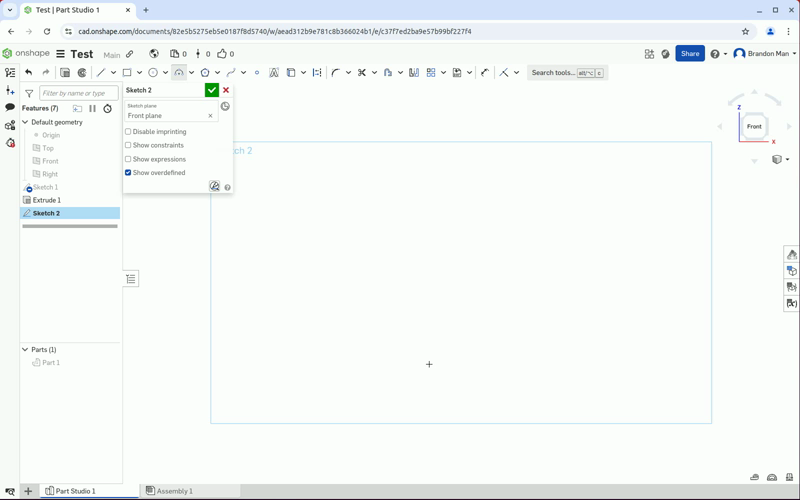
click(429, 363)
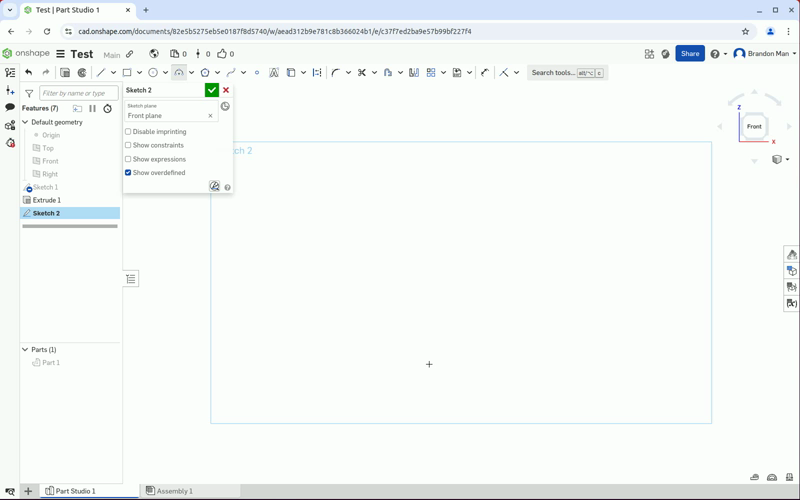
key_up(shift)
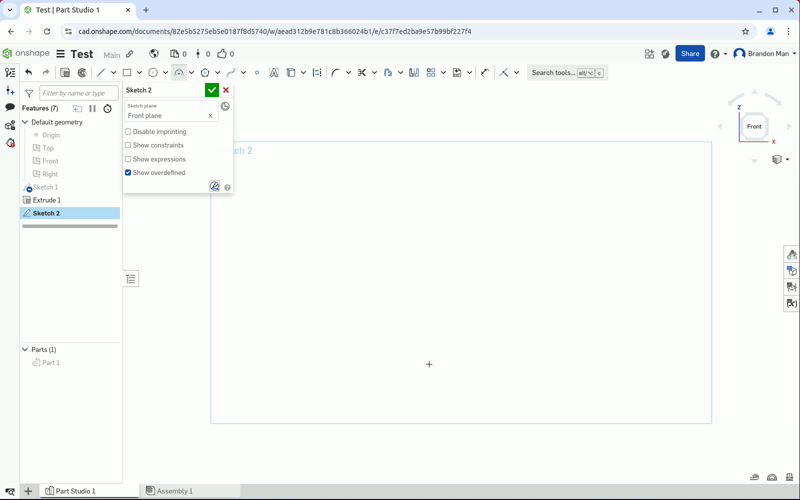
key_down(shift)
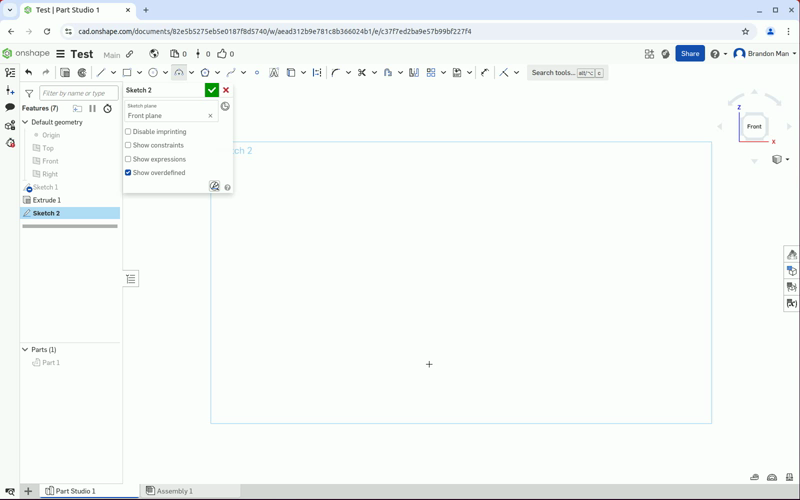
mouse_move(494, 363)
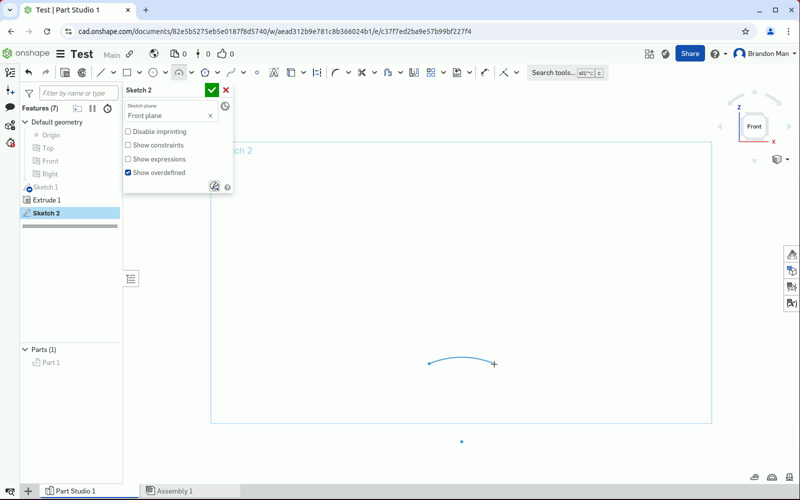
click(494, 363)
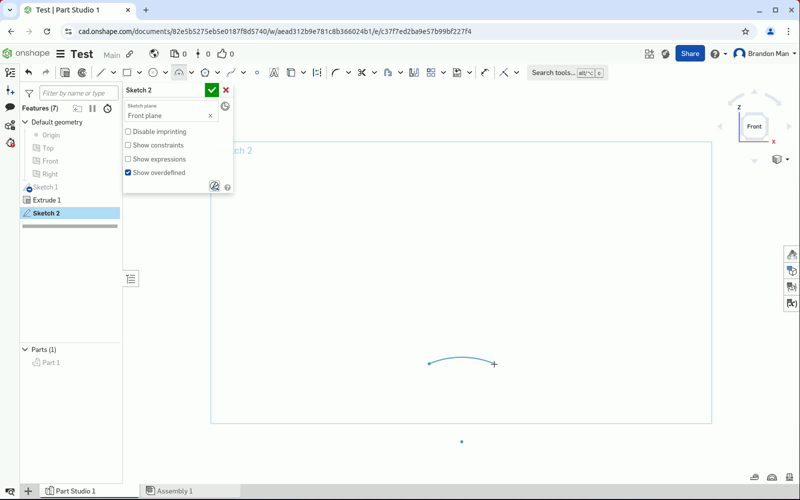
mouse_move(461, 396)
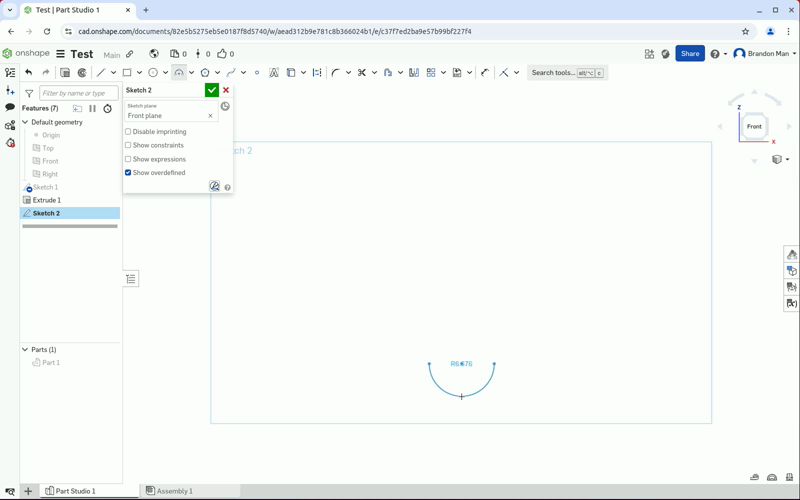
click(461, 396)
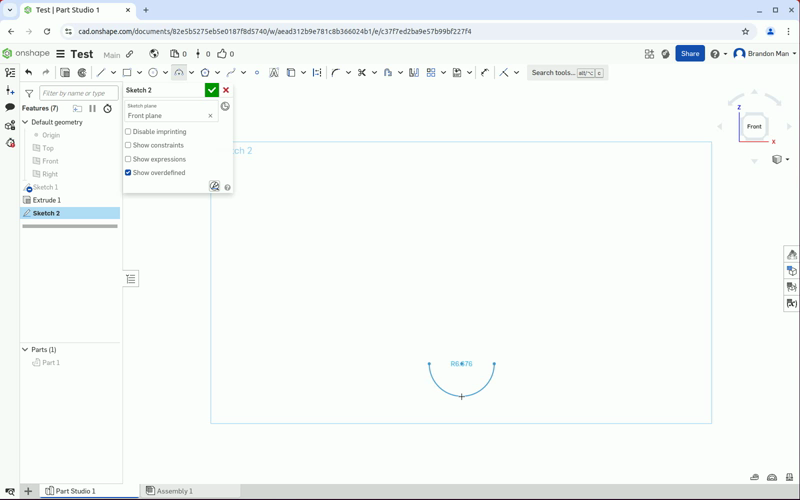
key_up(shift)
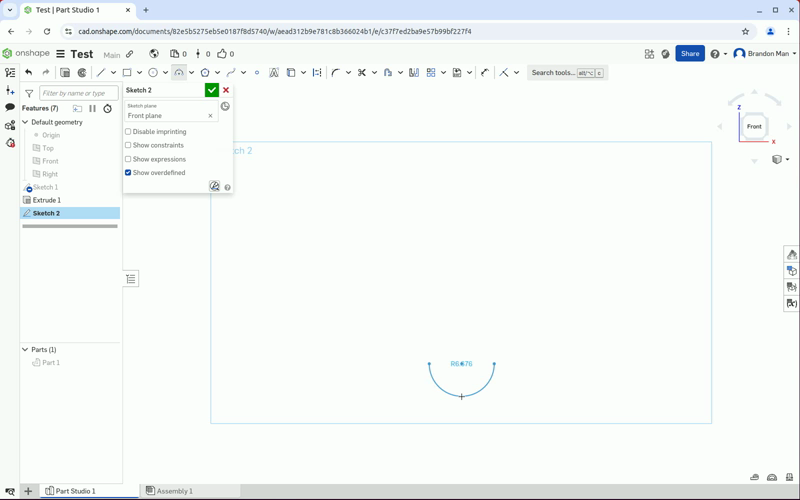
key(esc)
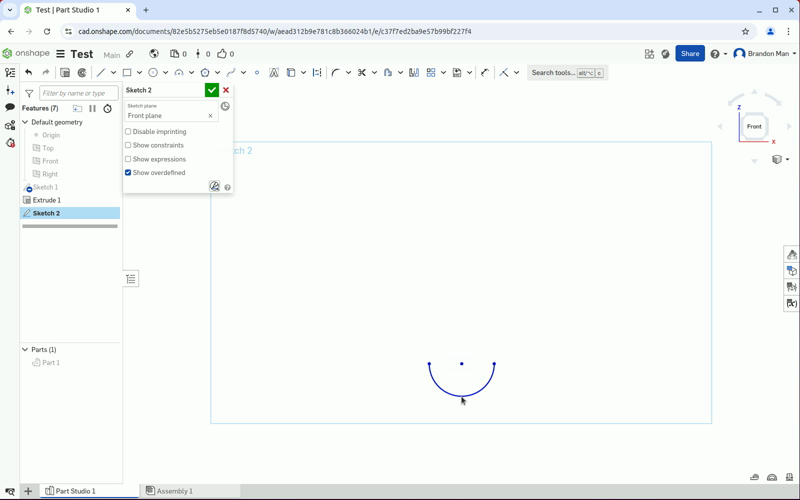
key(l)
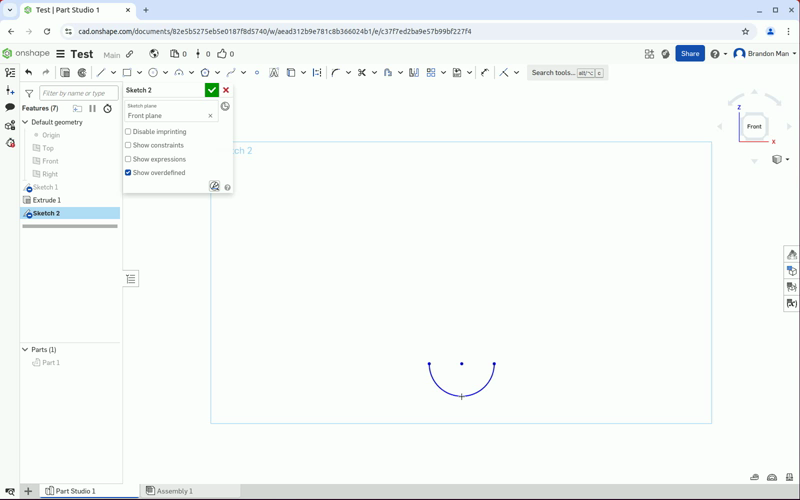
mouse_move(494, 363)
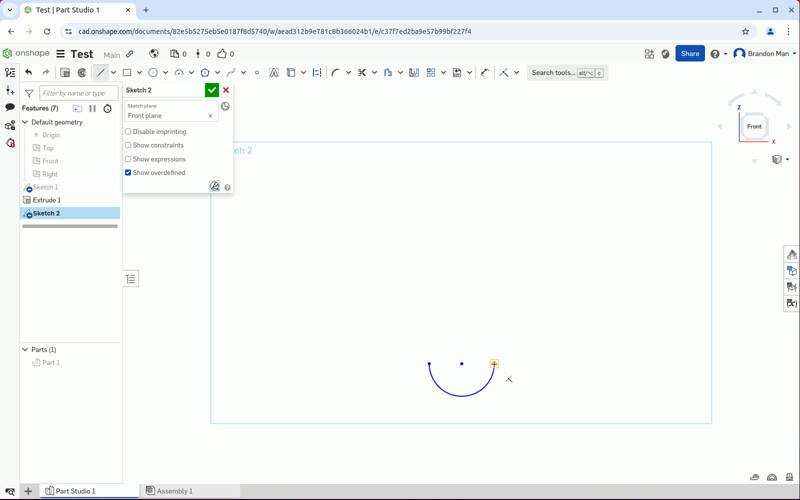
click(494, 363)
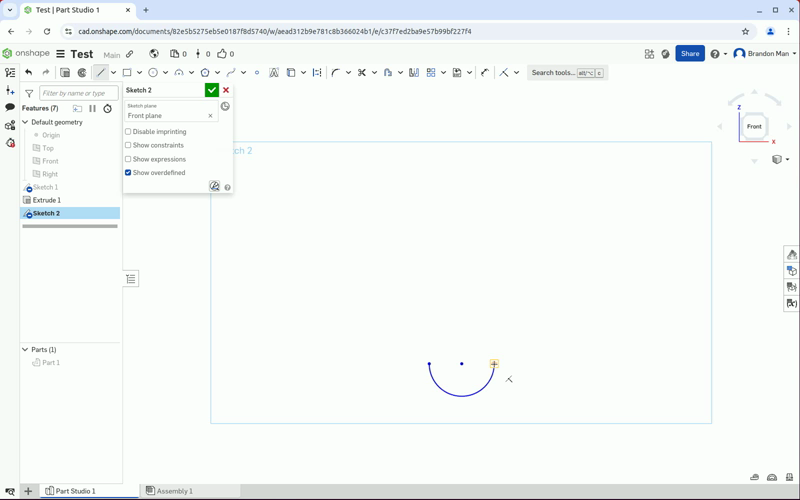
key_down(shift)
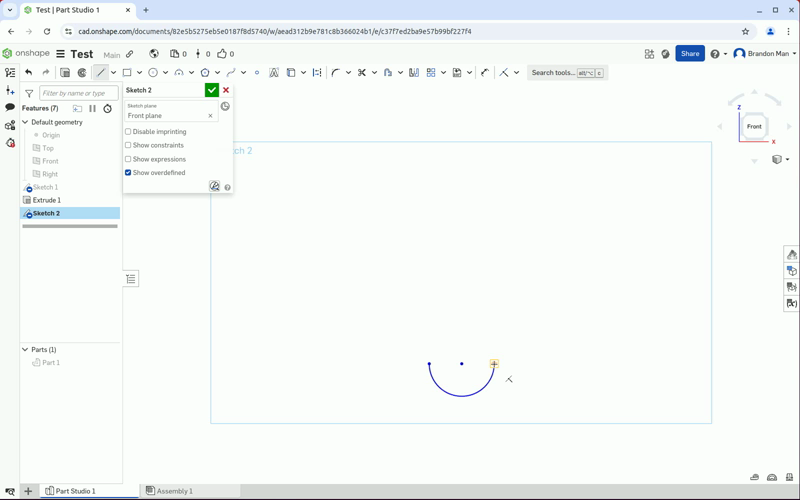
mouse_move(494, 282)
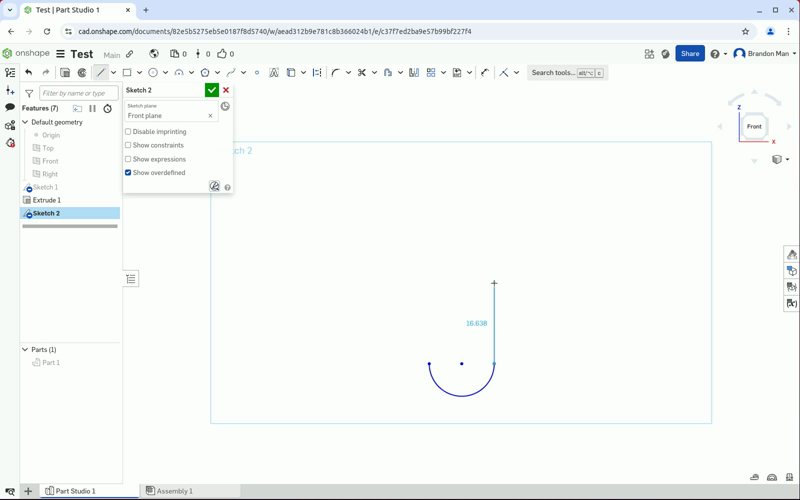
click(494, 282)
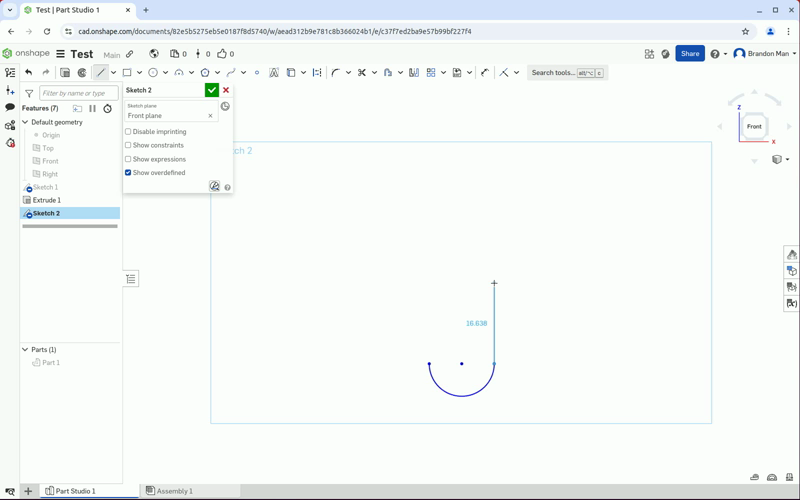
key_up(shift)
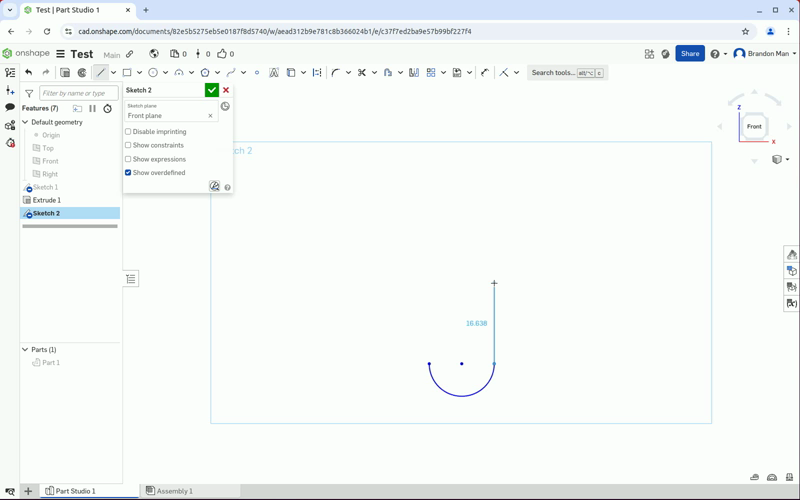
key_down(shift)
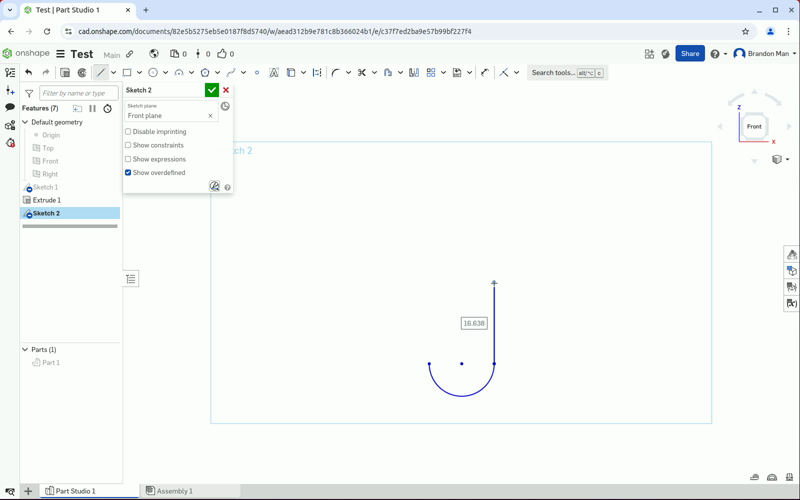
mouse_move(429, 282)
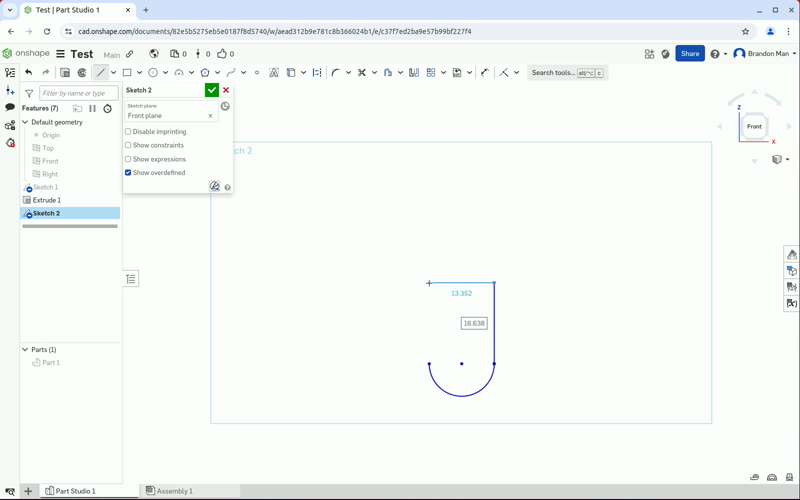
click(429, 282)
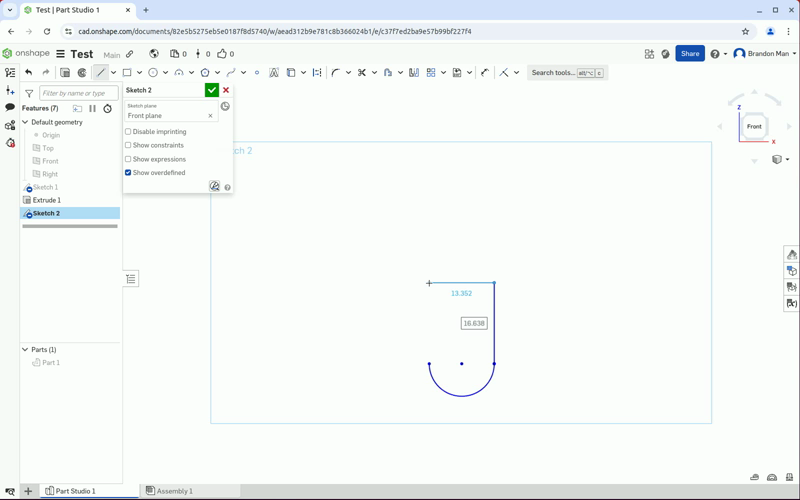
key_up(shift)
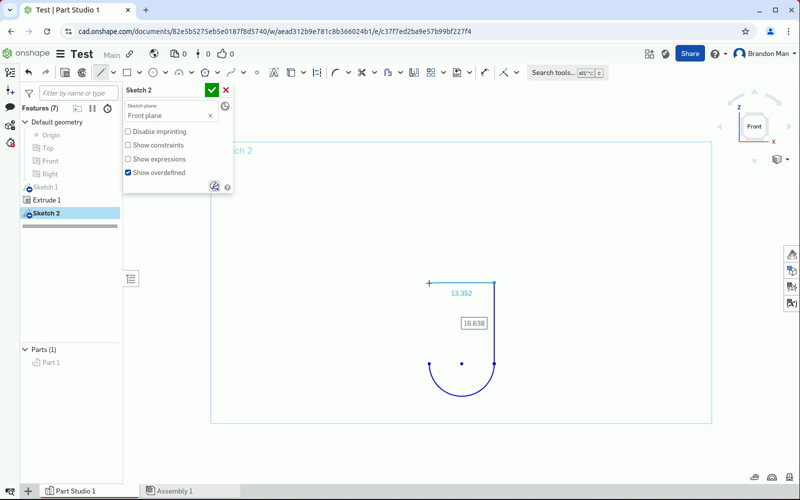
key_down(shift)
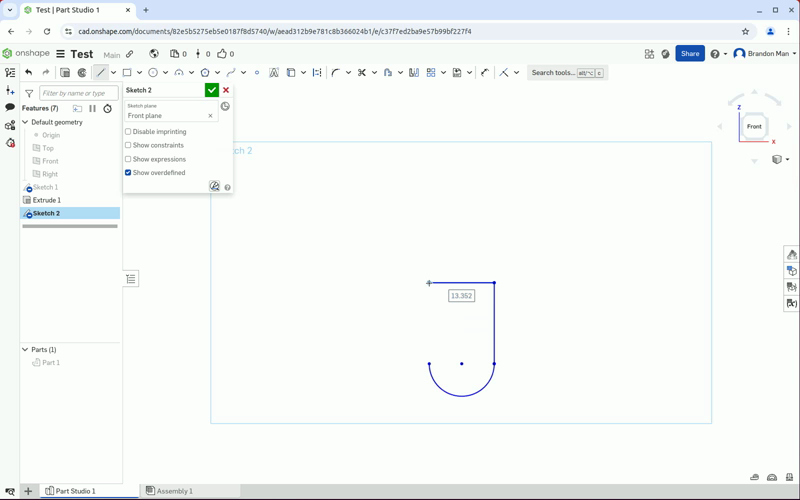
mouse_move(429, 363)
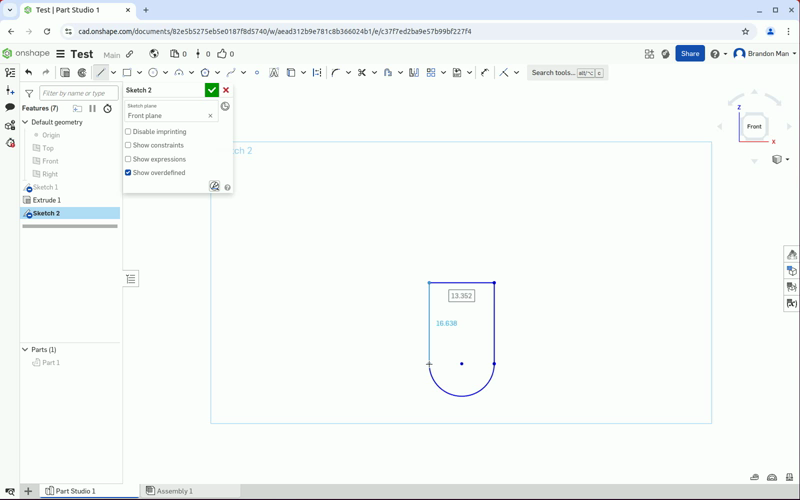
key_up(shift)
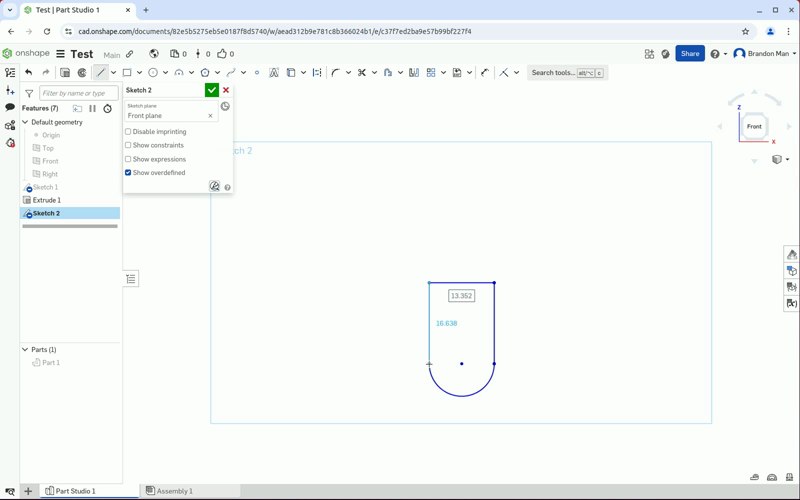
click(429, 363)
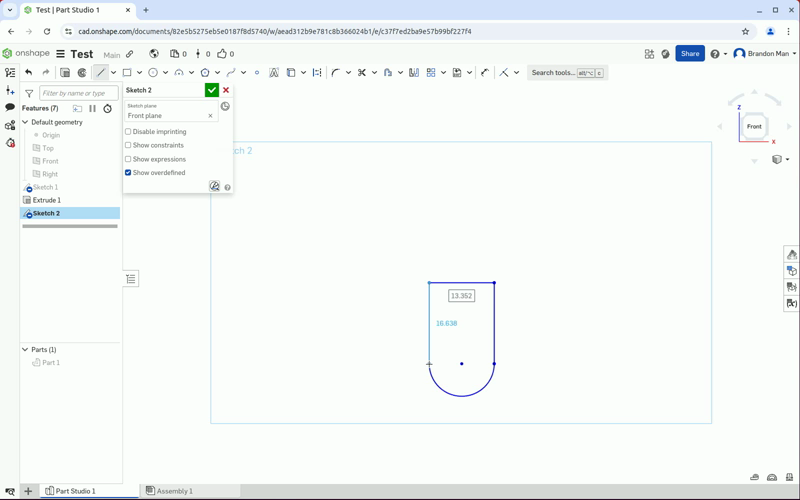
key(esc)
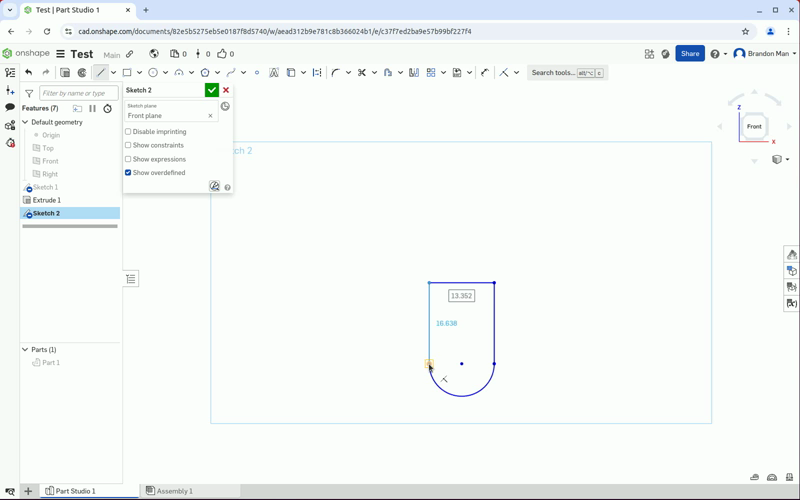
key(c)
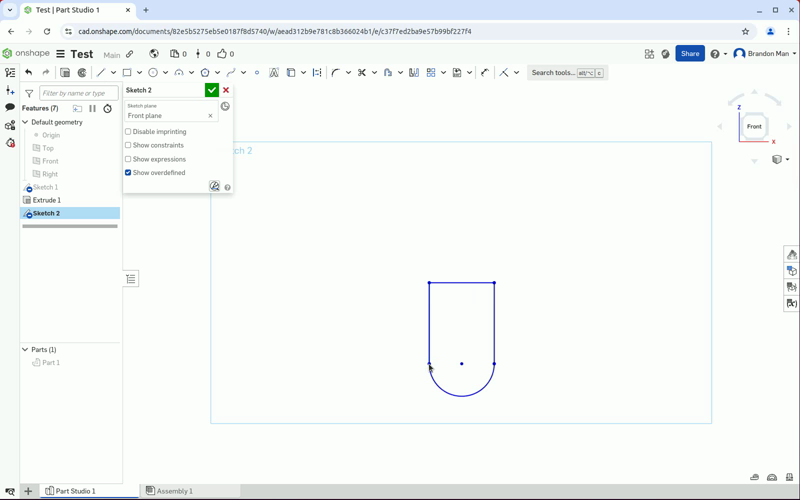
key_down(shift)
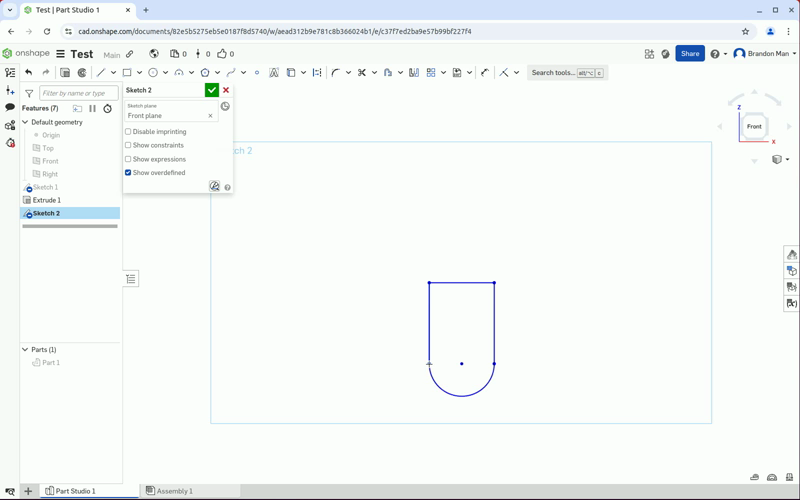
mouse_move(461, 363)
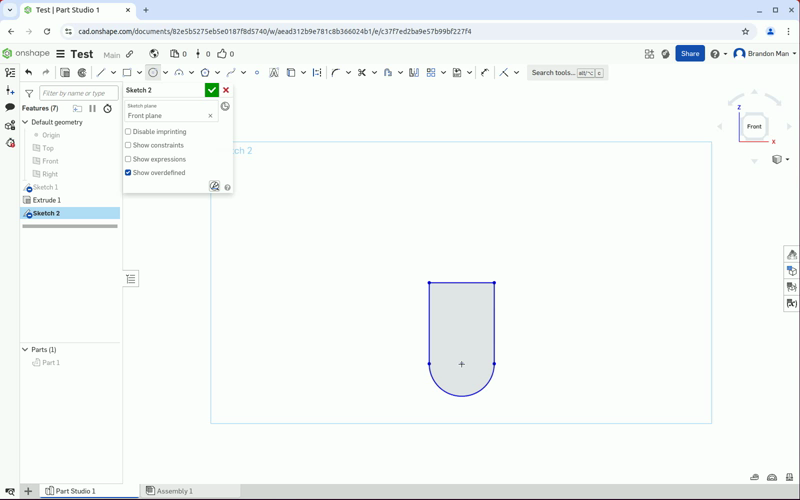
click(461, 363)
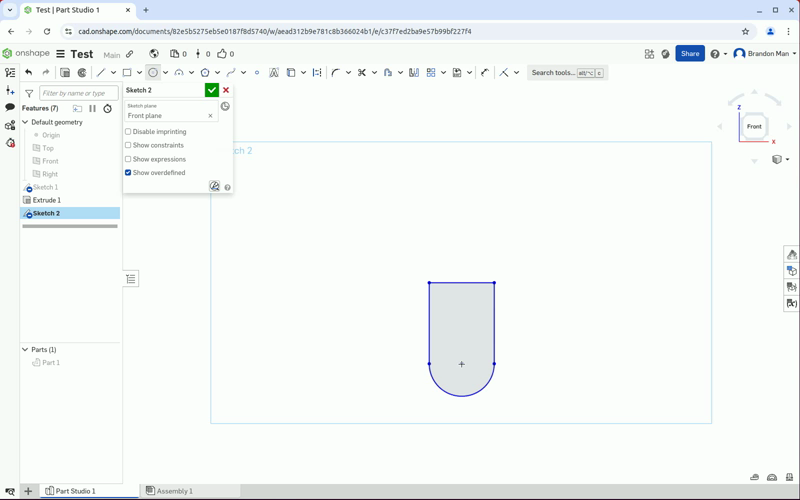
key_up(shift)
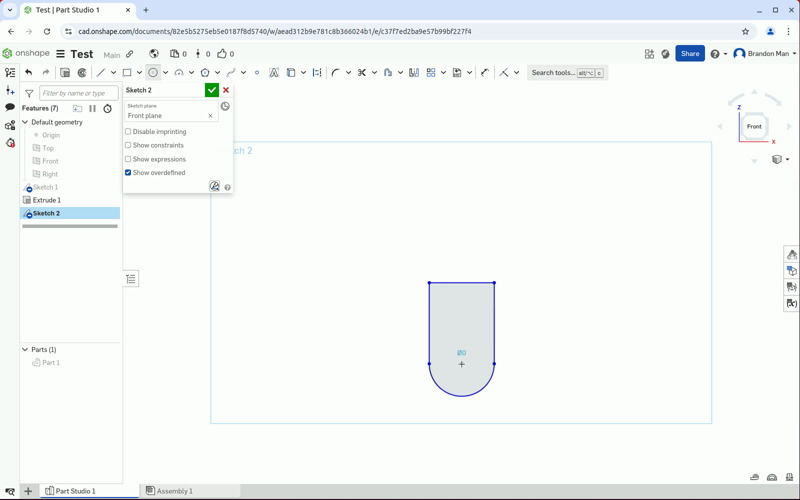
mouse_move(474, 363)
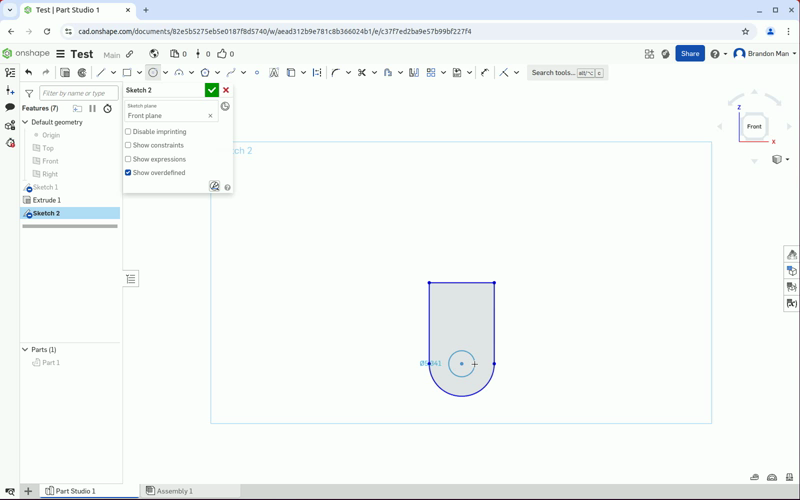
click(474, 363)
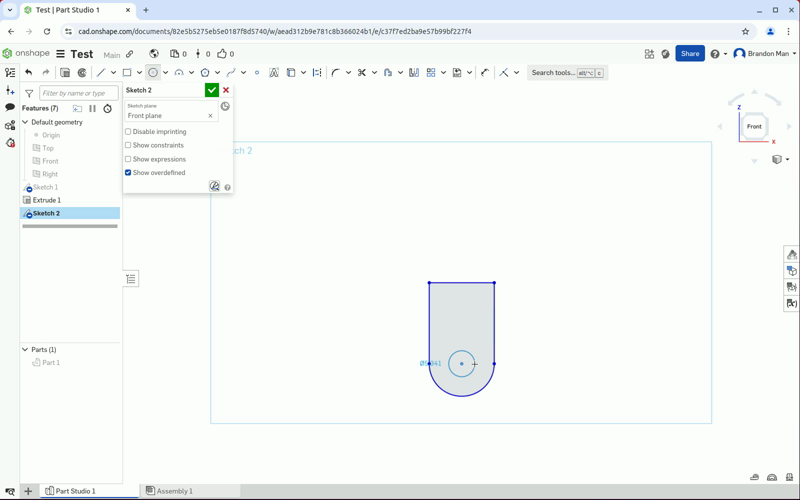
key(esc)
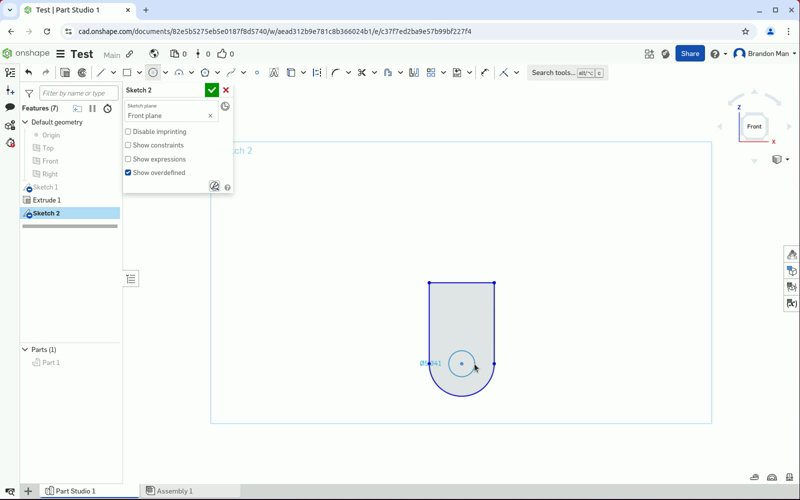
mouse_move(444, 347)
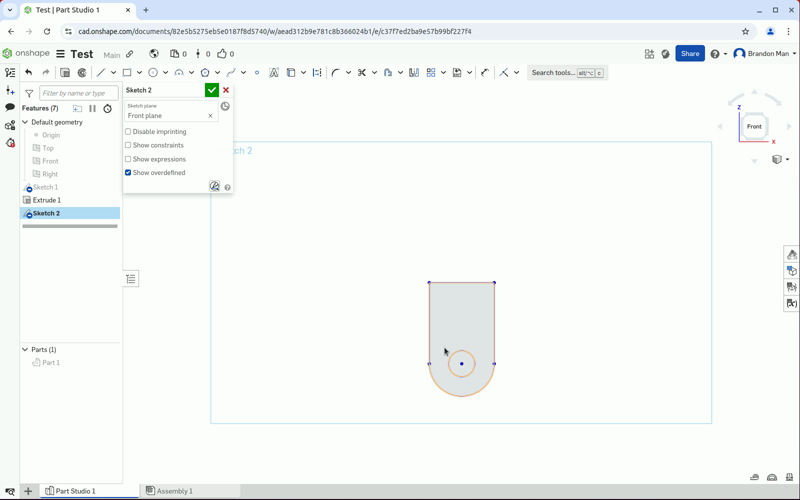
click(444, 347)
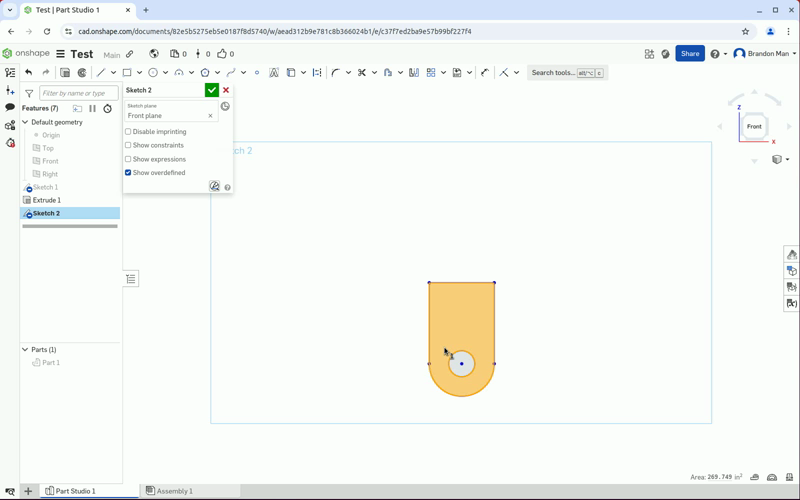
mouse_move(73, 352)
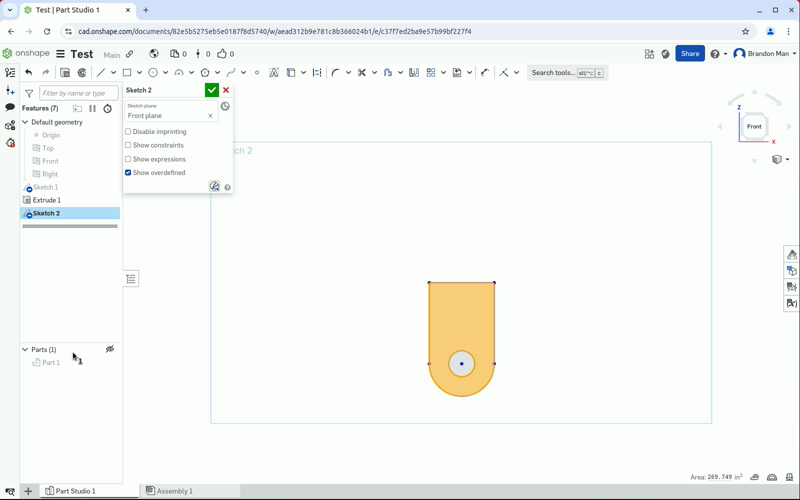
key(shift+y)
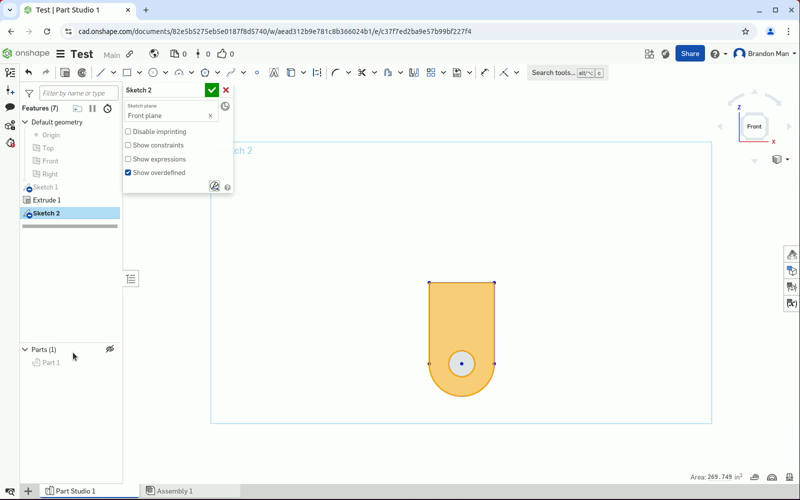
key(shift+e)
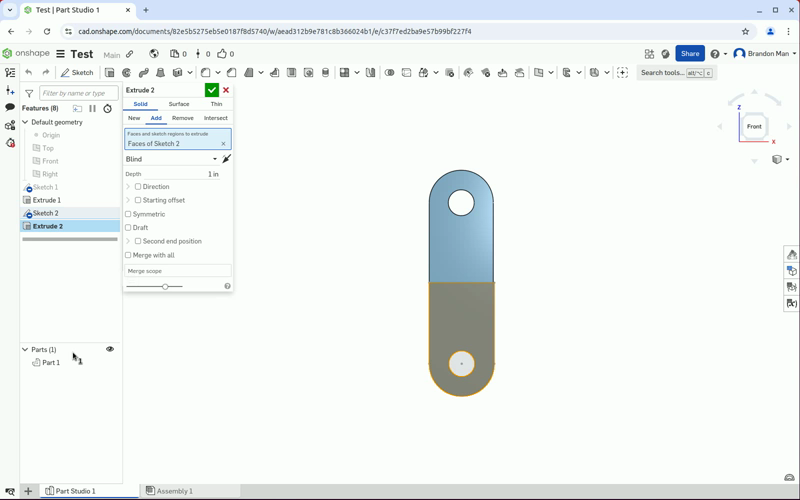
mouse_move(143, 106)
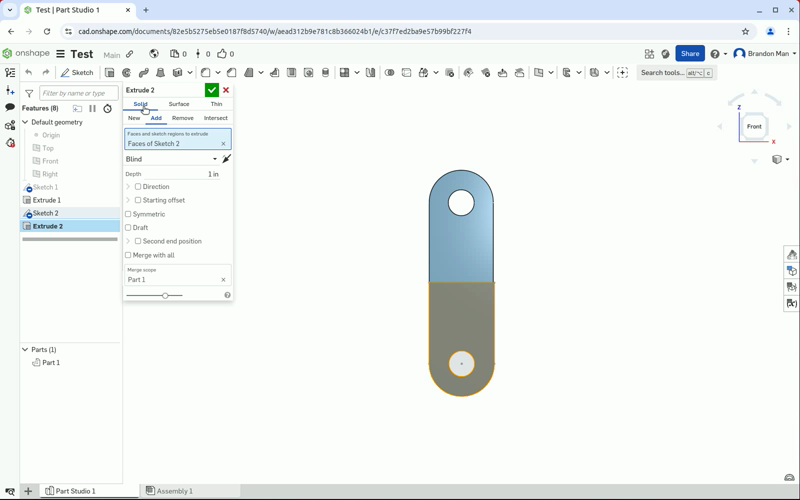
click(143, 106)
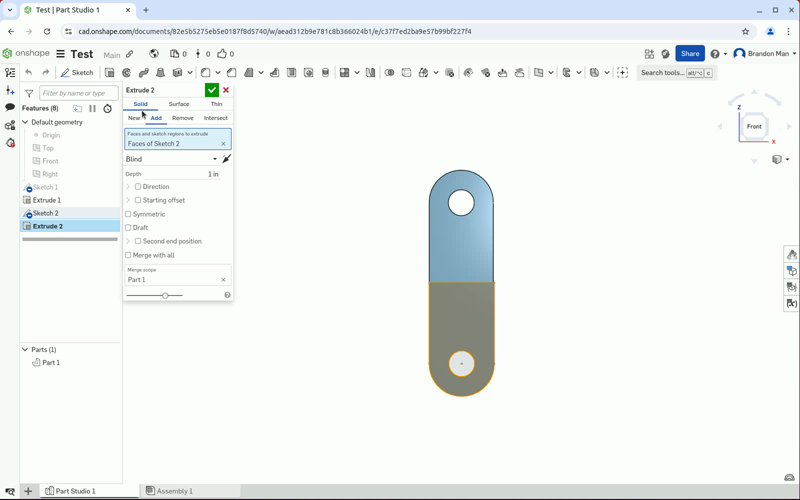
mouse_move(137, 120)
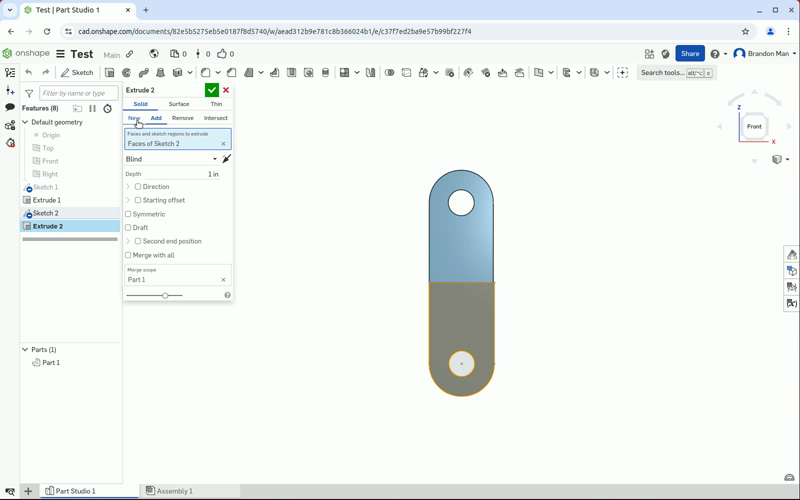
click(137, 120)
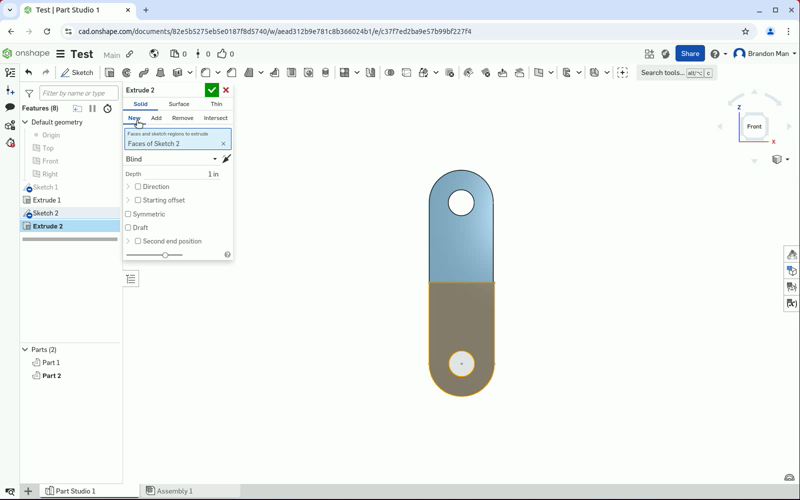
key(tab, 4)
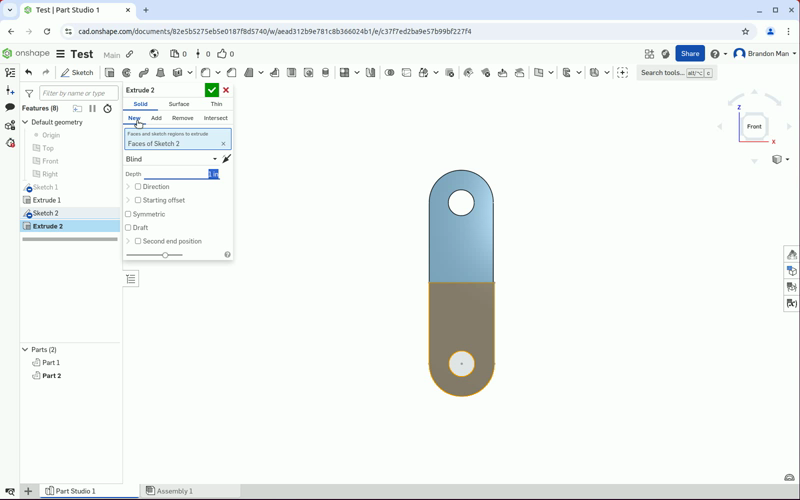
text(5.296)
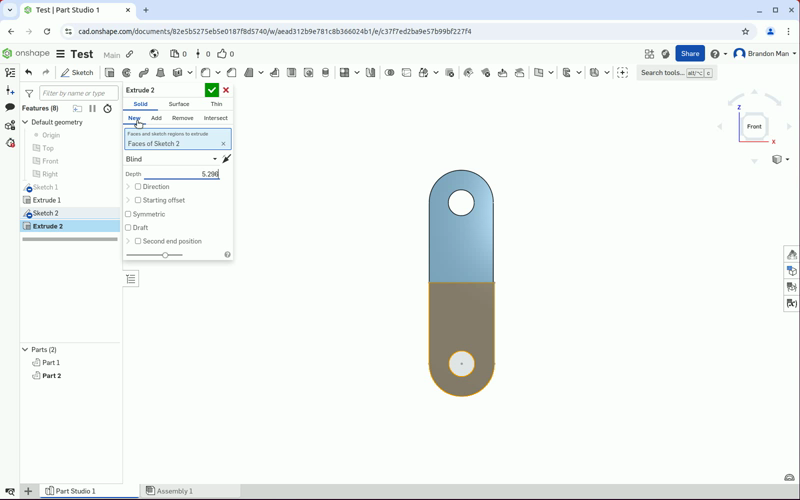
key(enter)
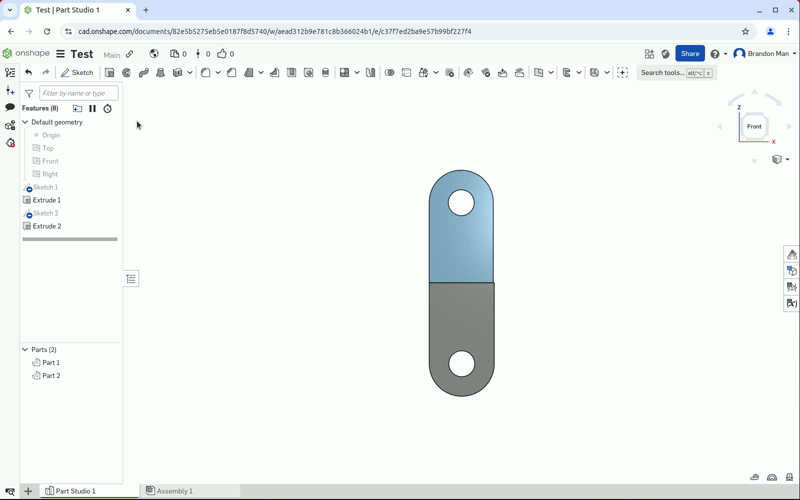
key(shift+h)
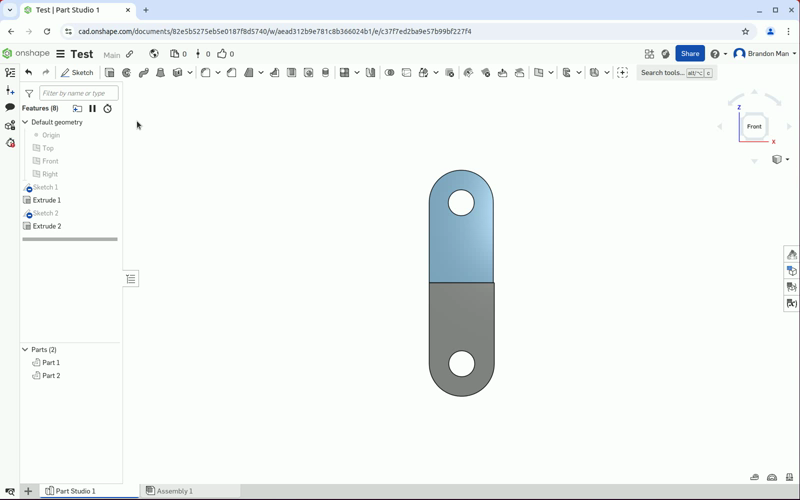
key(shift+h)
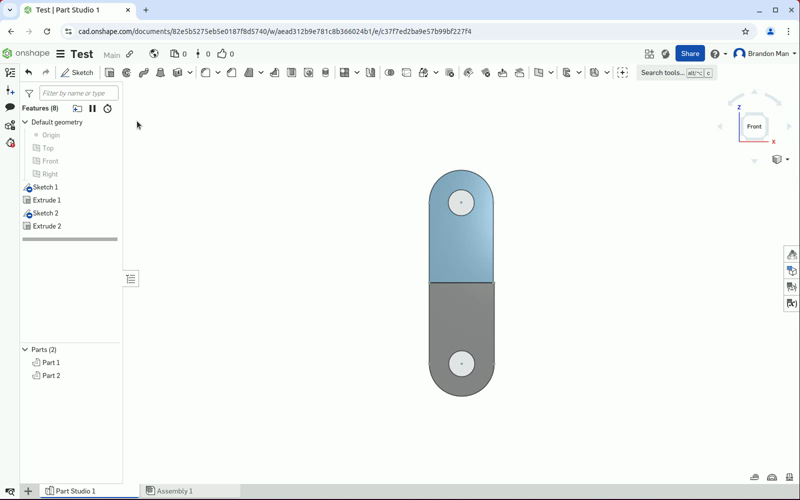
key(shift+7)
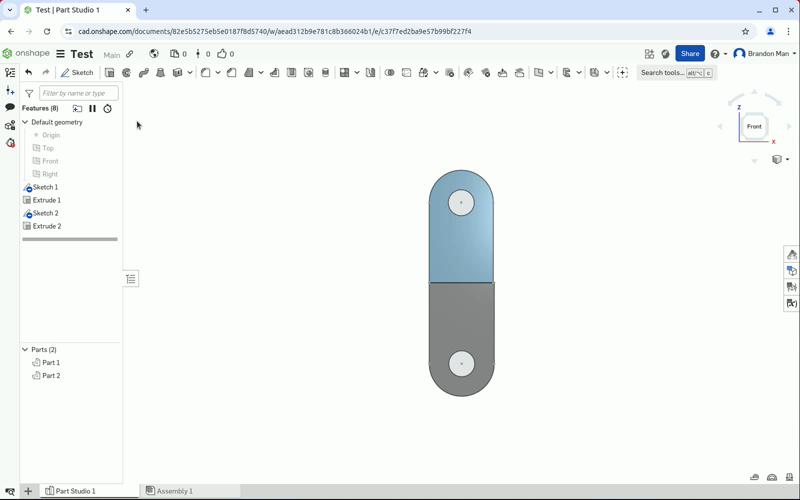
key(left, 2)
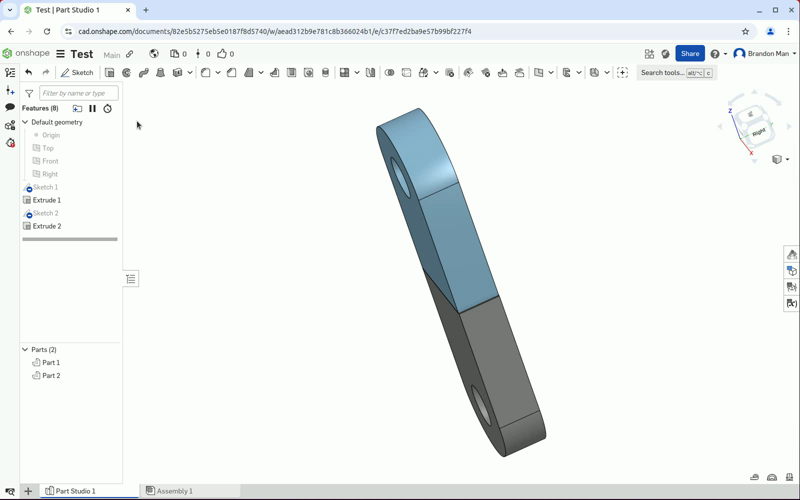
key(down, 2)
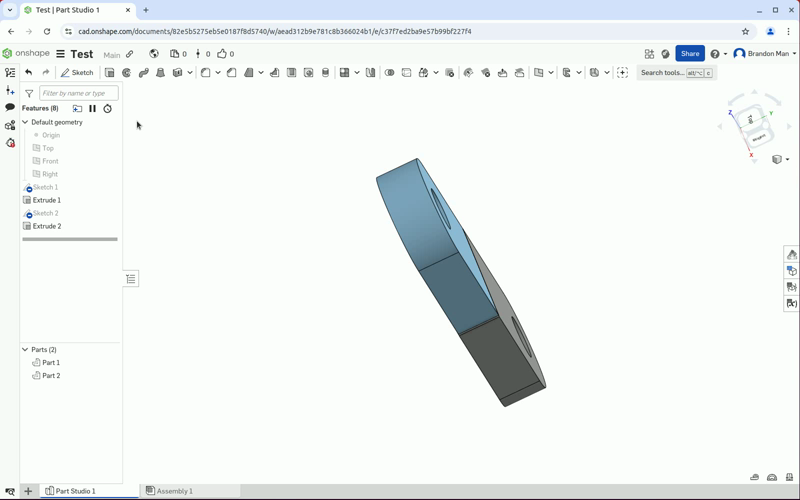
key(up, 2)
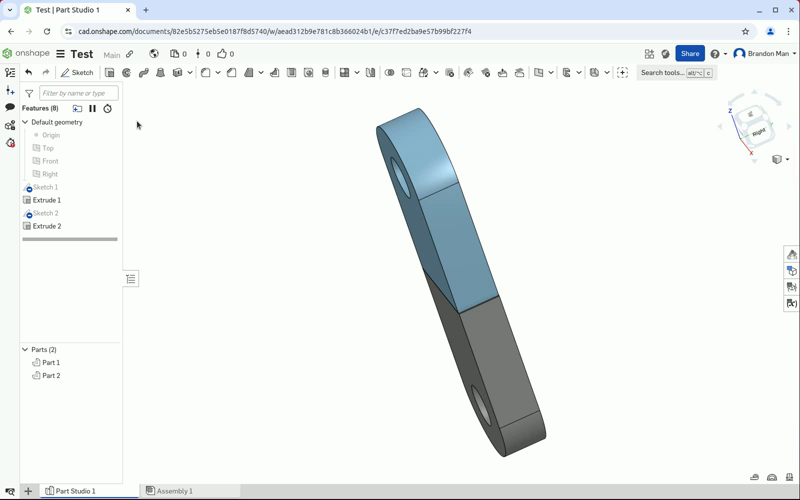
key(right, 2)
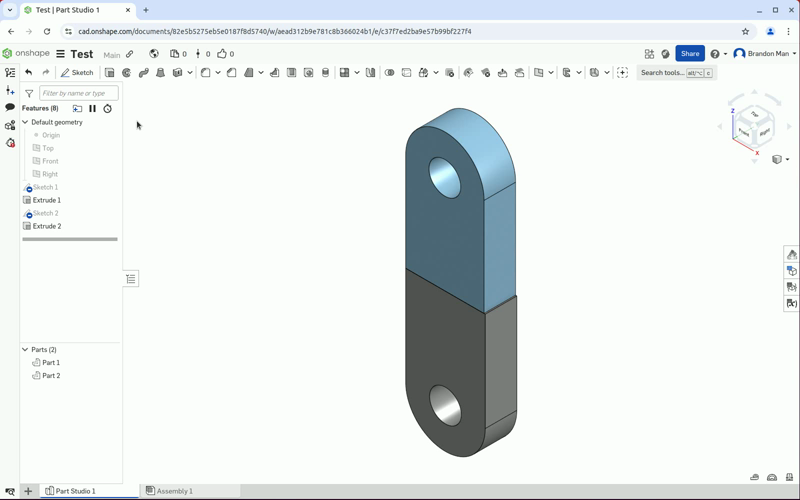
mouse_move(73, 189)
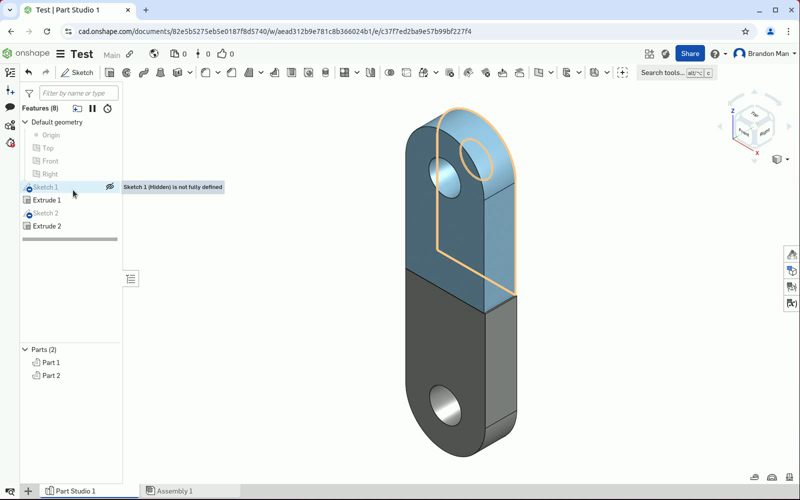
click(73, 189)